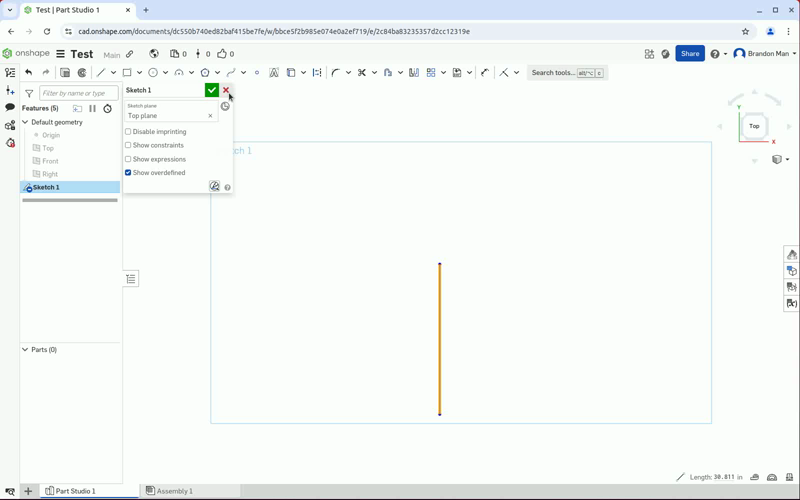
key(shift+h)
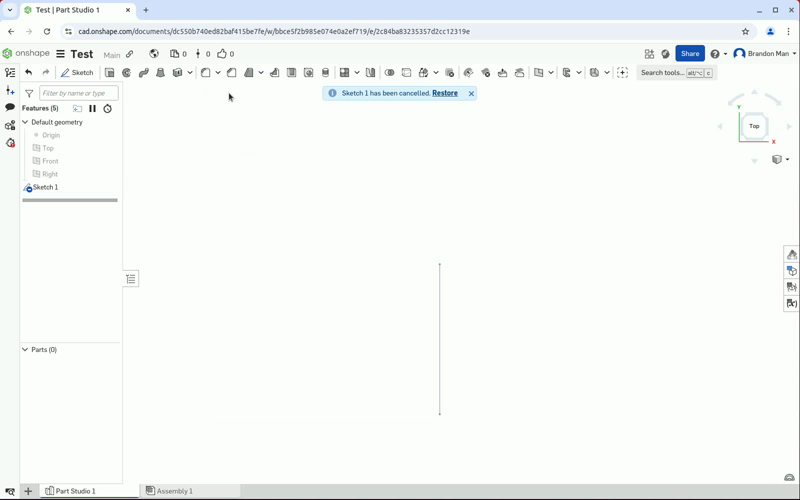
key(shift+s)
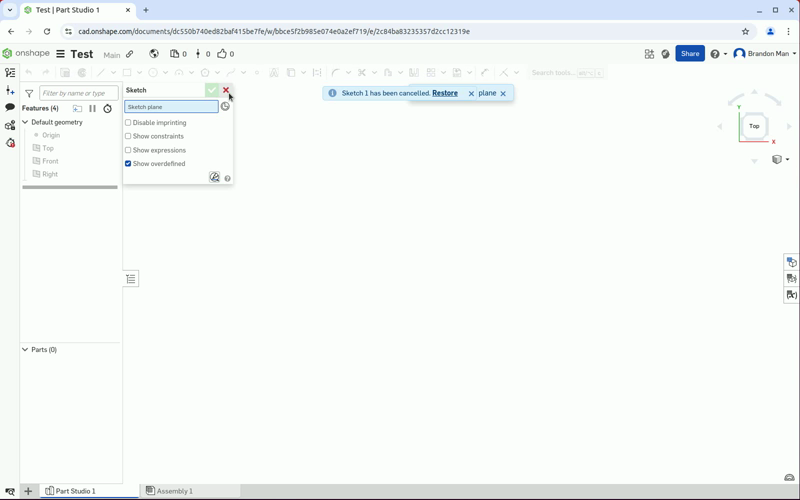
mouse_move(73, 150)
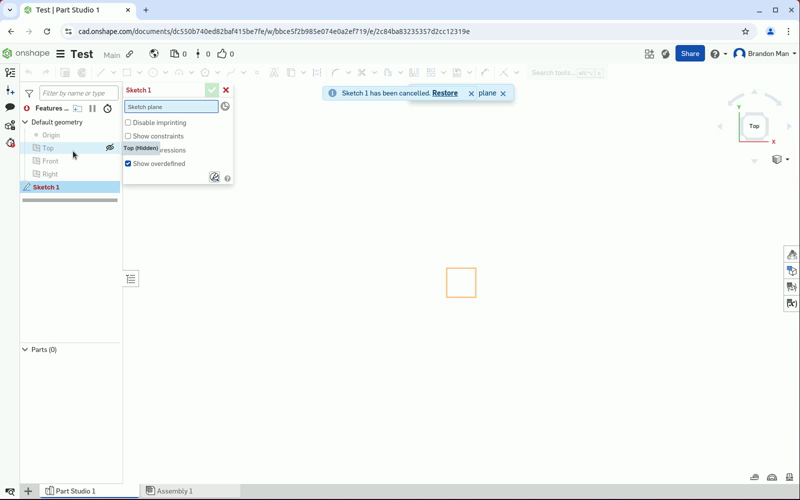
click(73, 150)
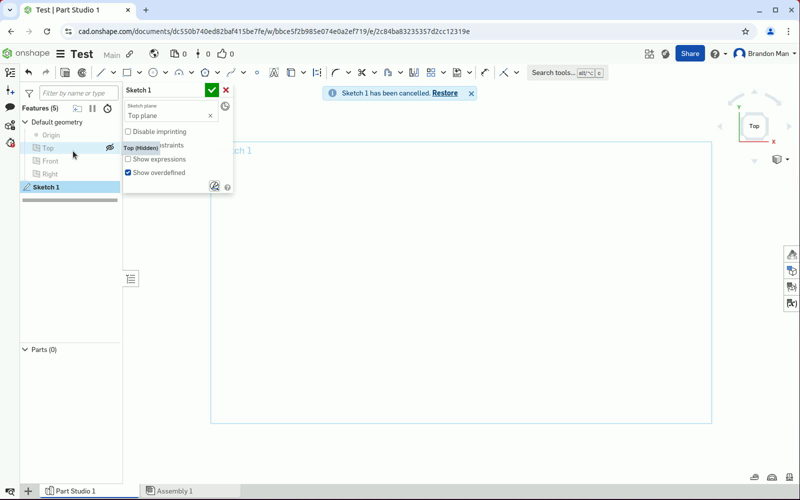
mouse_move(73, 352)
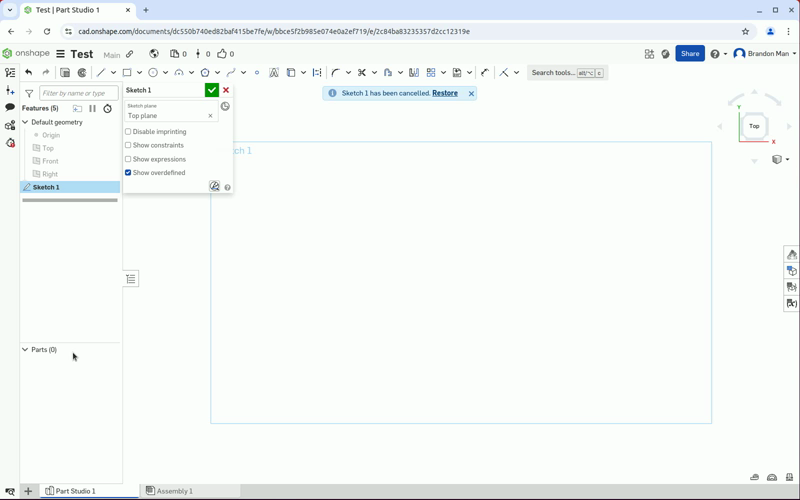
key(y)
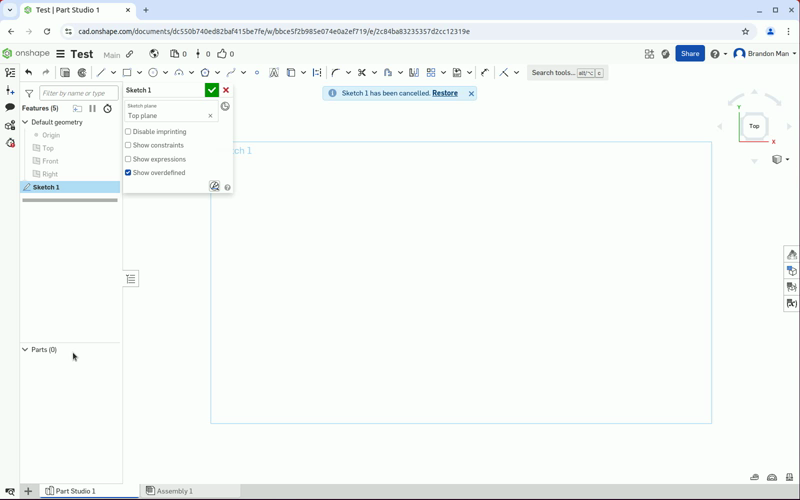
key(l)
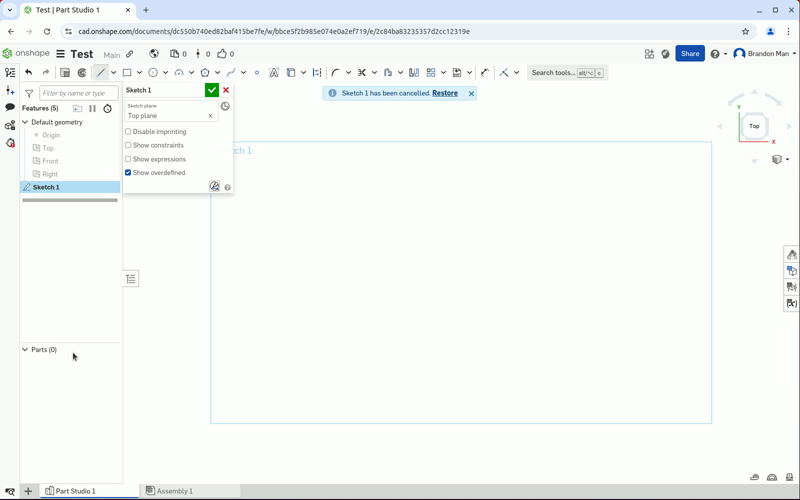
key_down(shift)
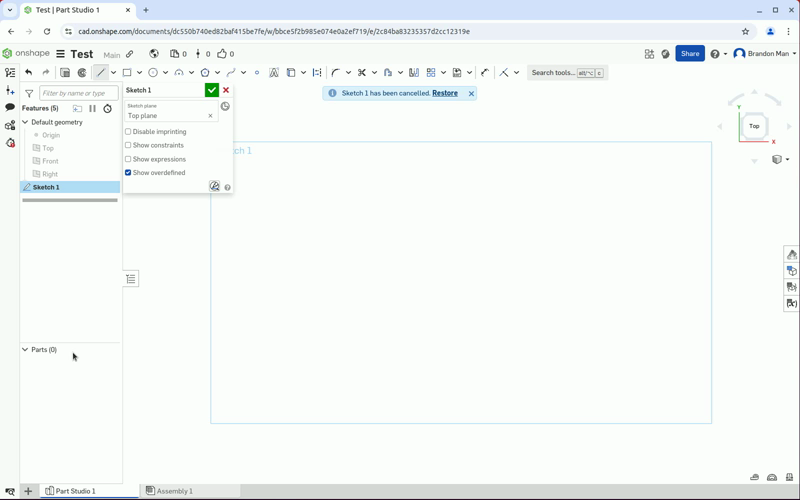
mouse_move(348, 339)
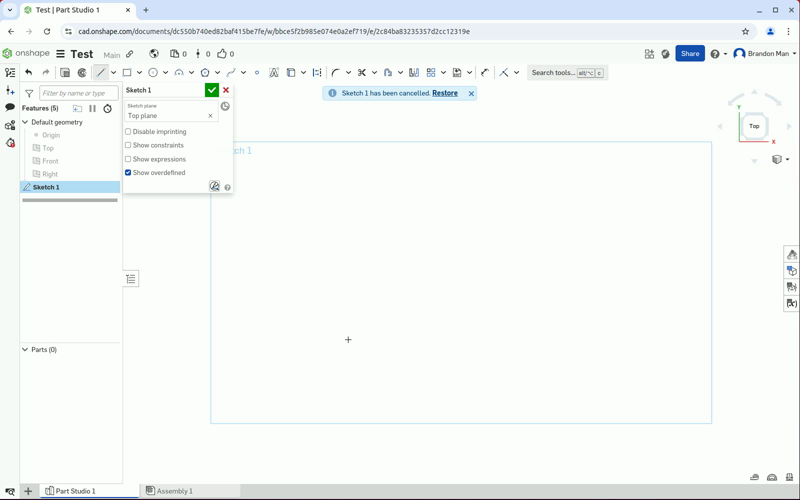
click(348, 339)
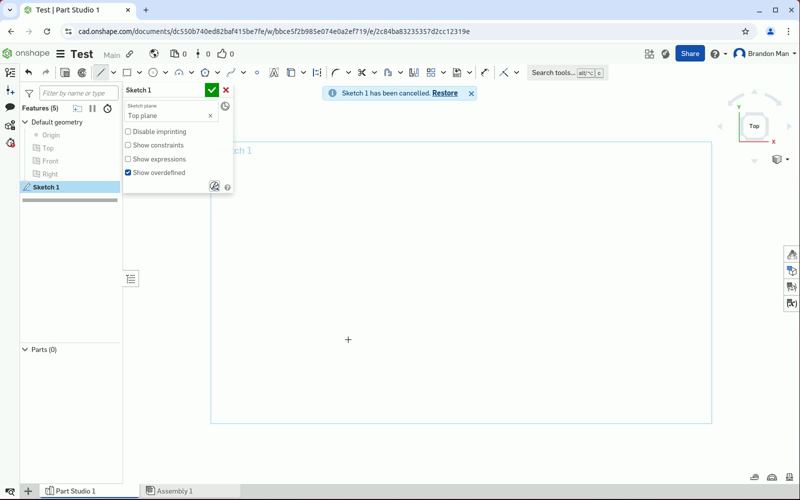
key_up(shift)
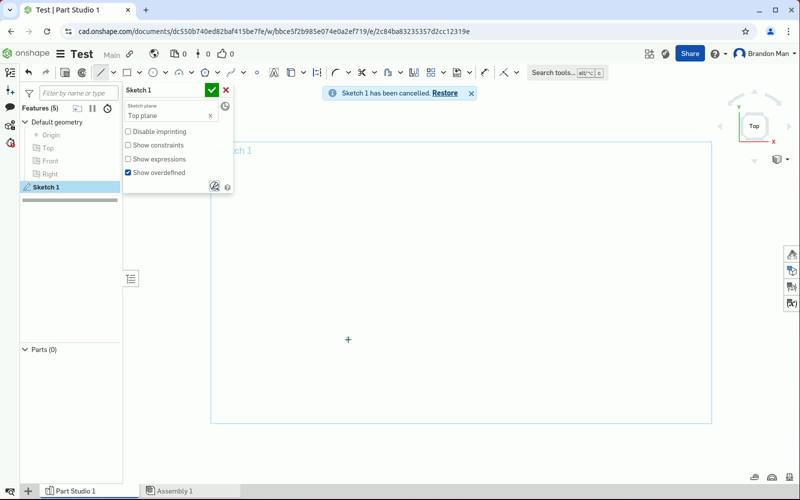
key_down(shift)
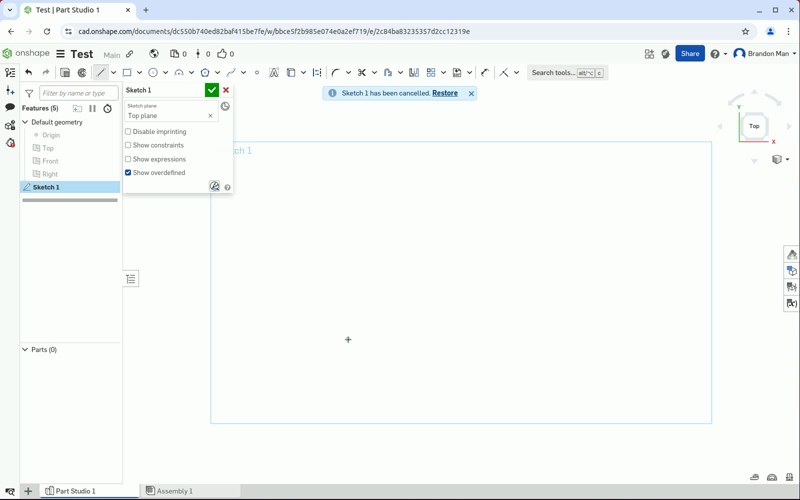
mouse_move(572, 339)
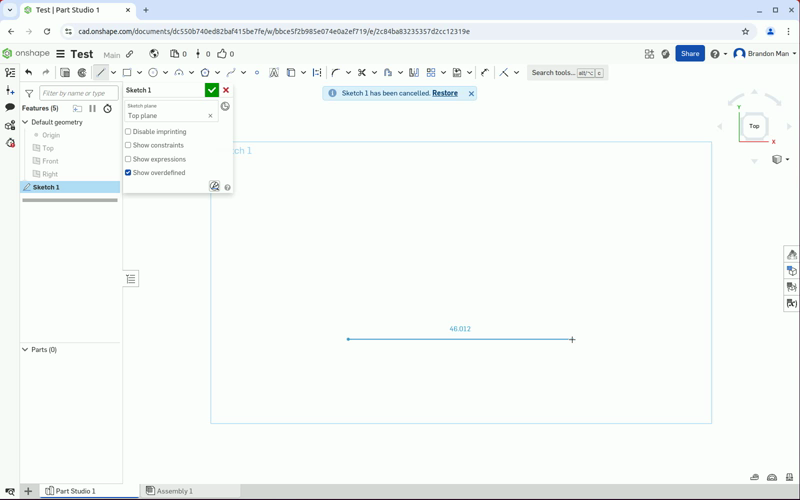
click(572, 339)
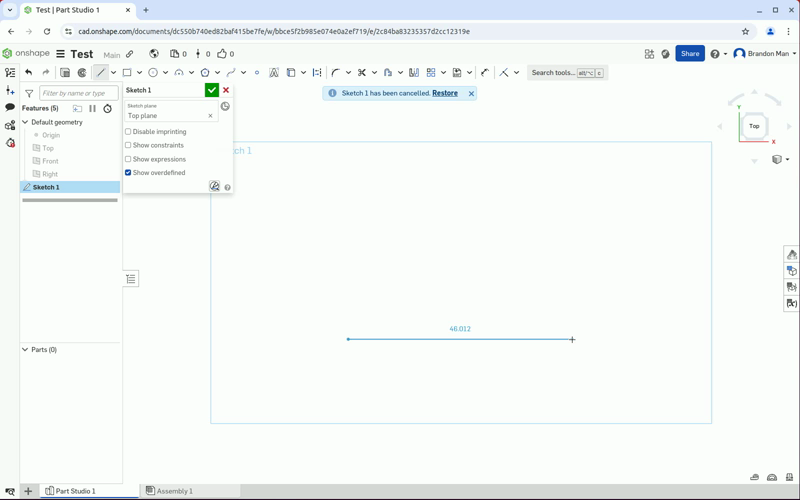
key_up(shift)
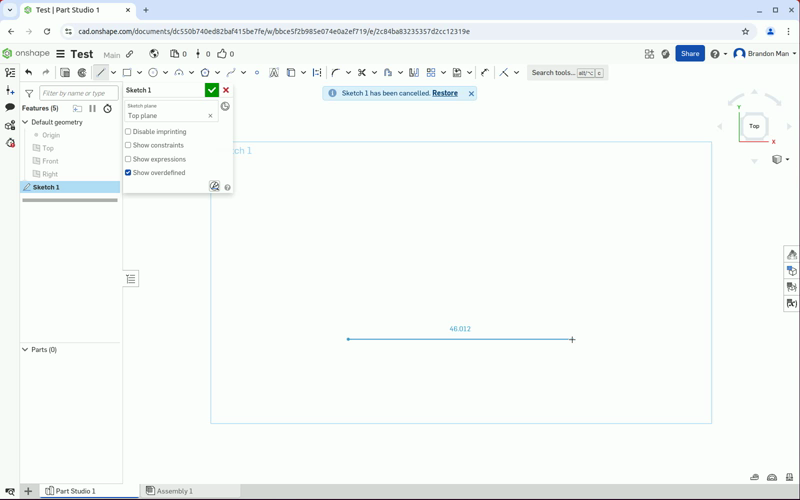
key_down(shift)
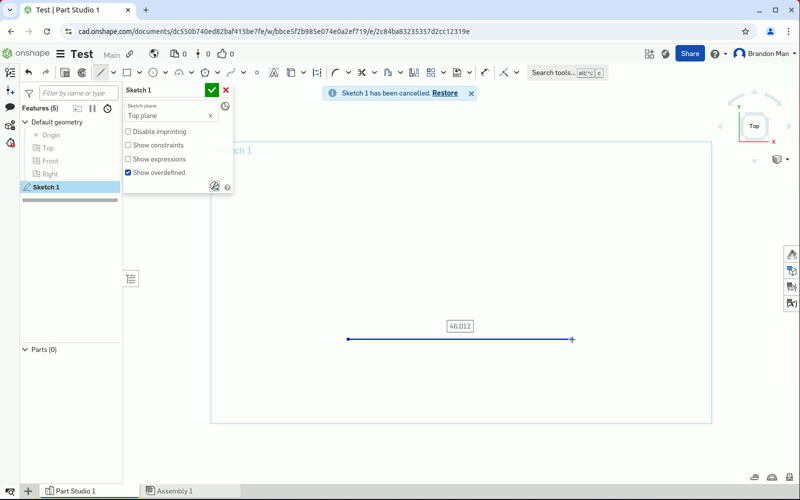
mouse_move(572, 226)
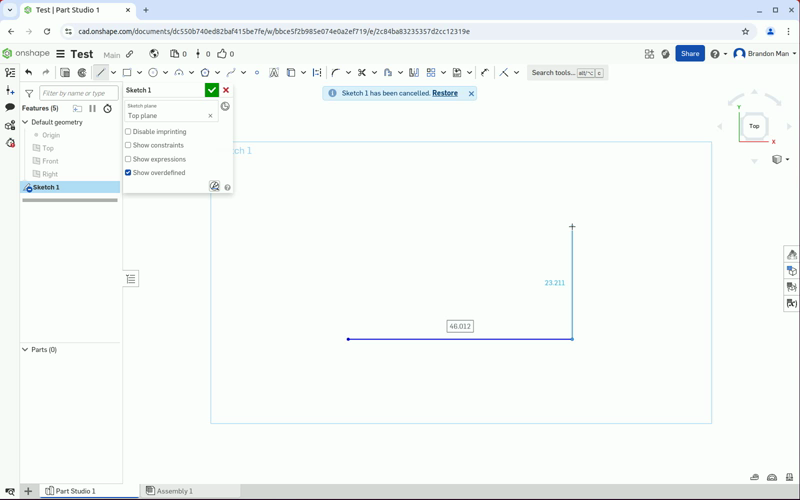
click(572, 226)
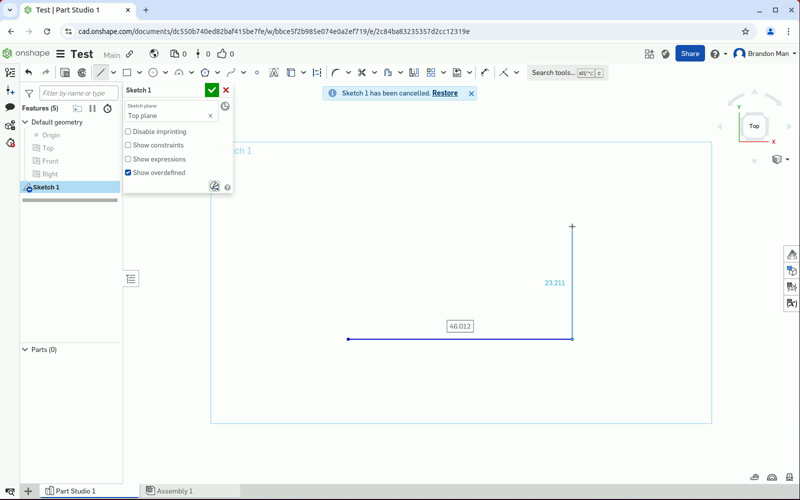
key_up(shift)
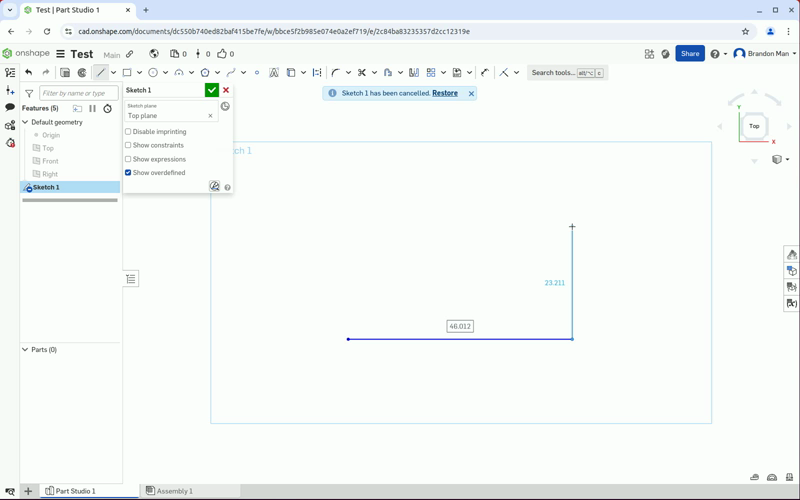
key_down(shift)
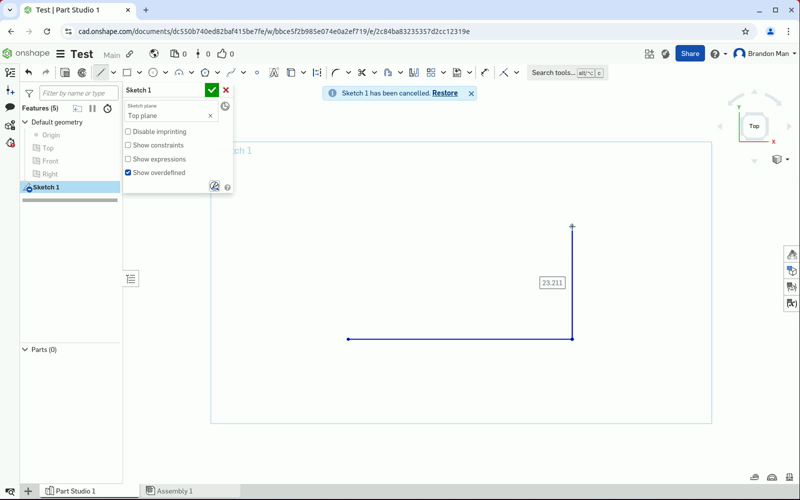
mouse_move(348, 226)
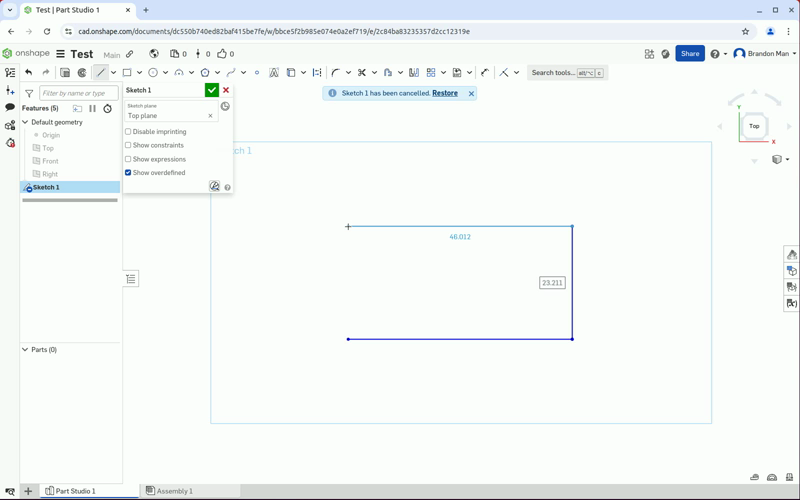
click(348, 226)
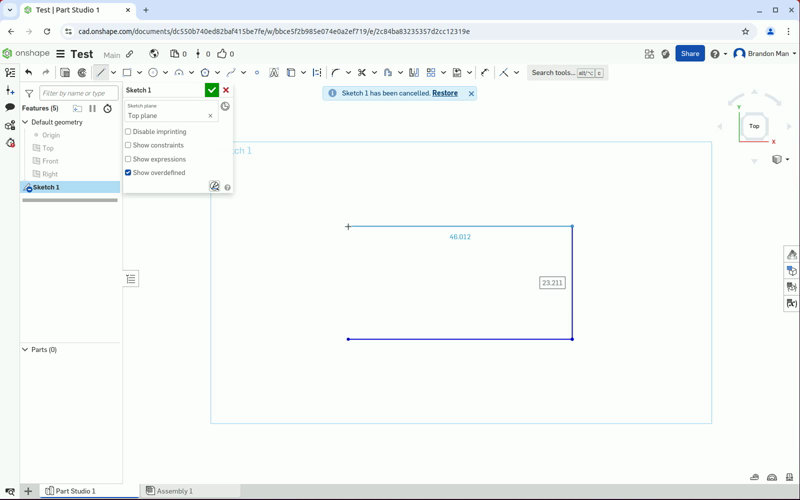
key_up(shift)
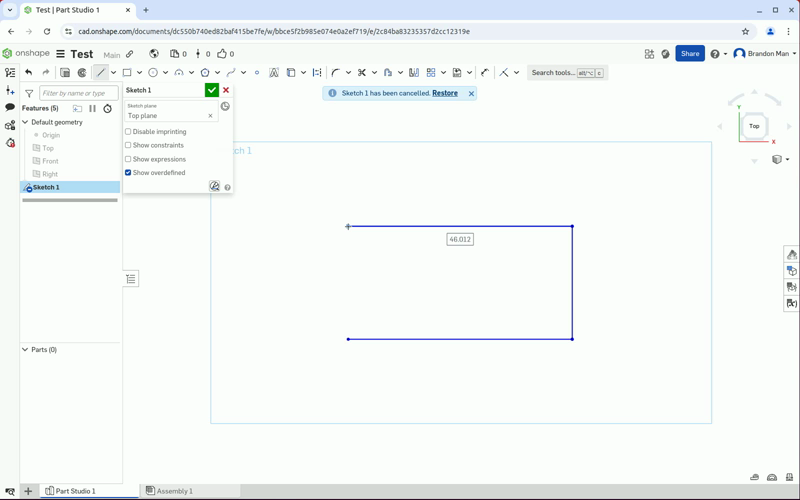
key_down(shift)
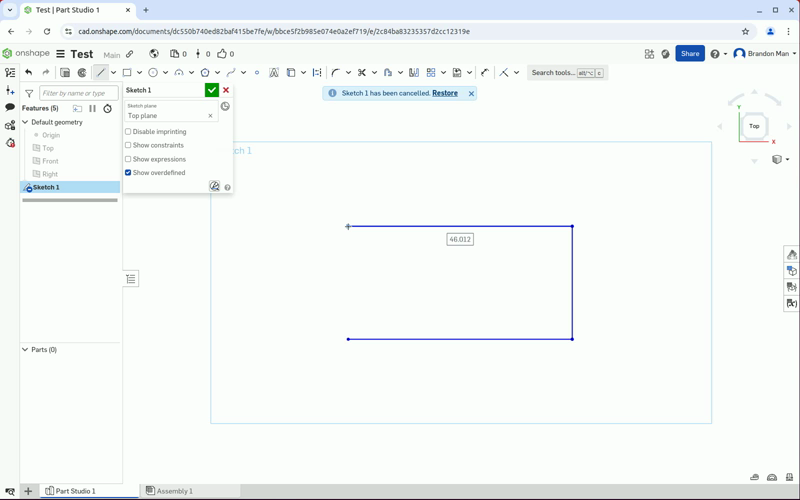
mouse_move(348, 339)
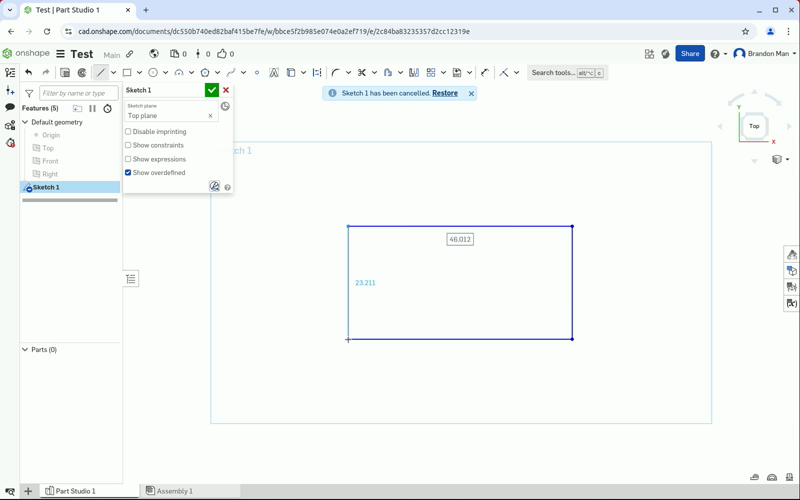
key_up(shift)
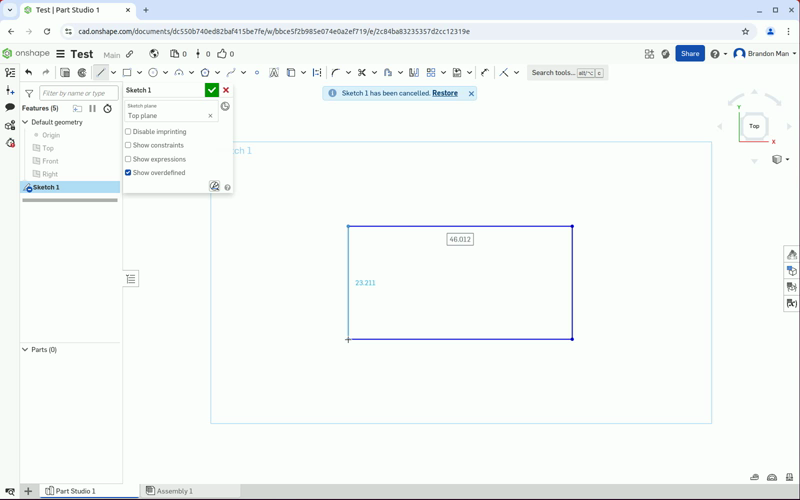
click(348, 339)
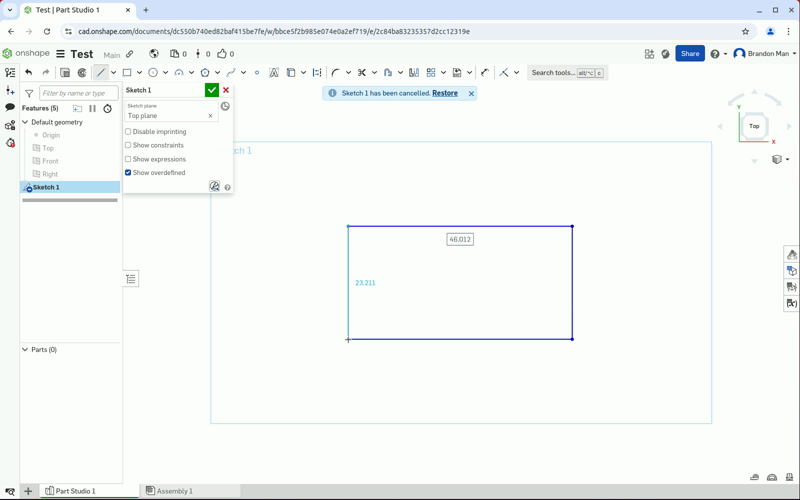
key(esc)
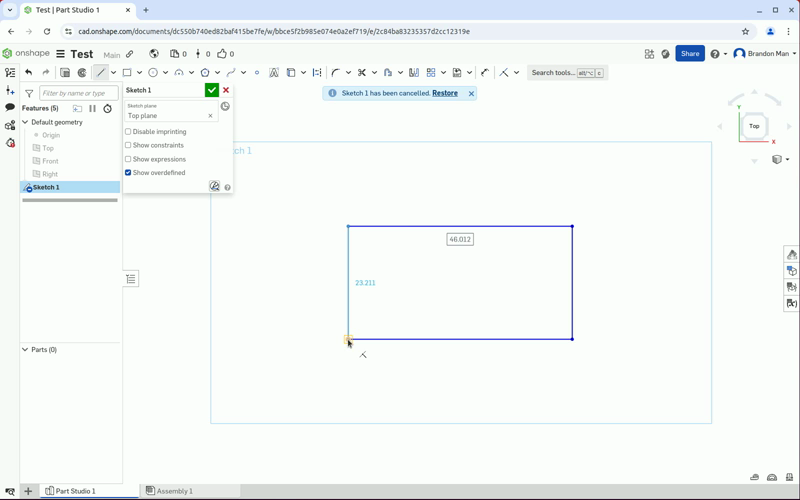
mouse_move(530, 256)
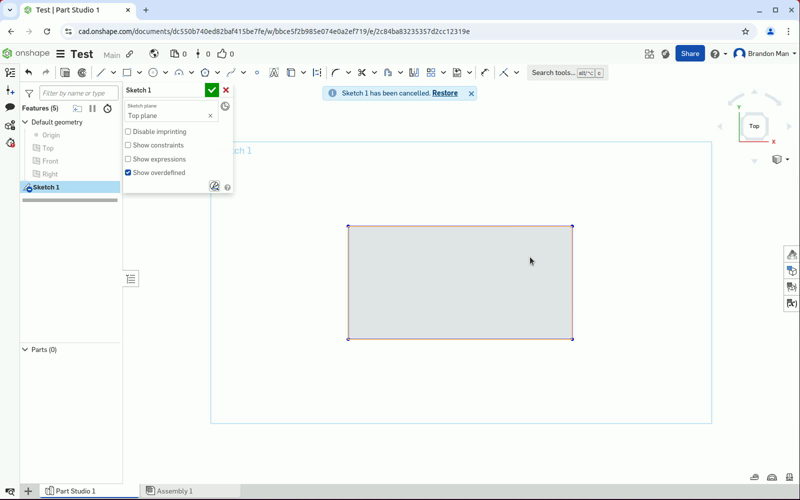
click(530, 256)
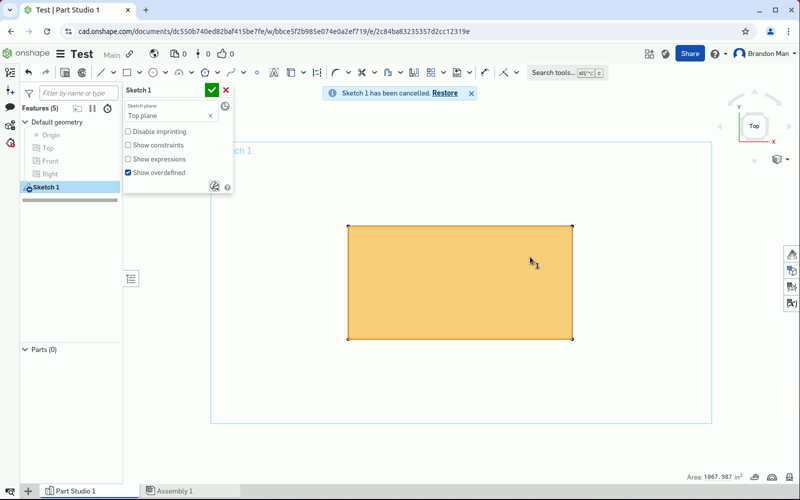
mouse_move(73, 352)
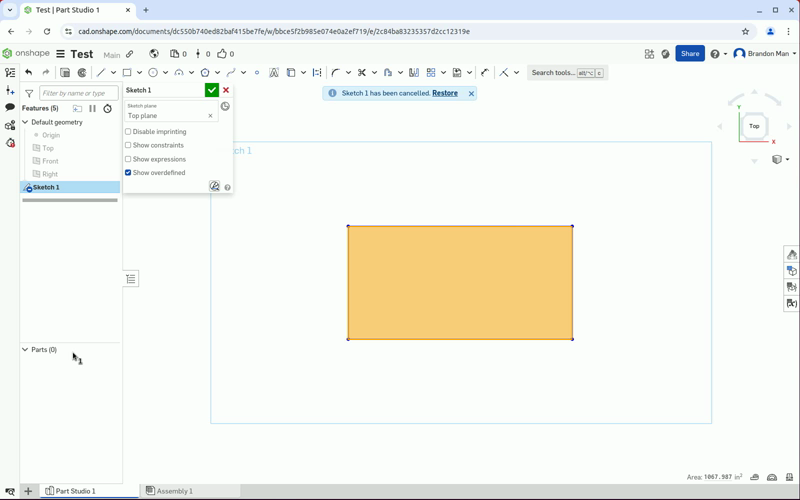
key(shift+y)
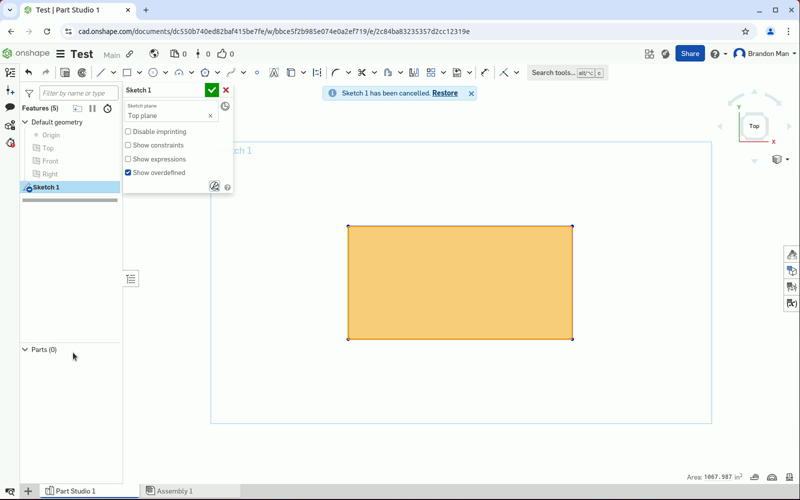
key(shift+e)
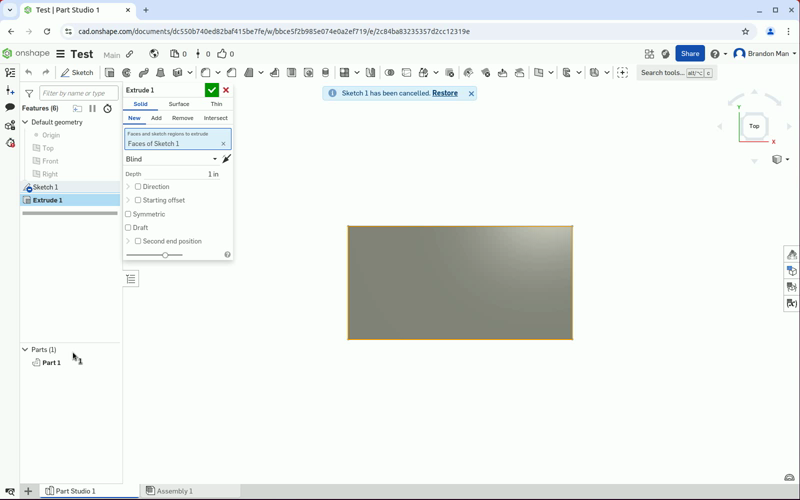
mouse_move(143, 106)
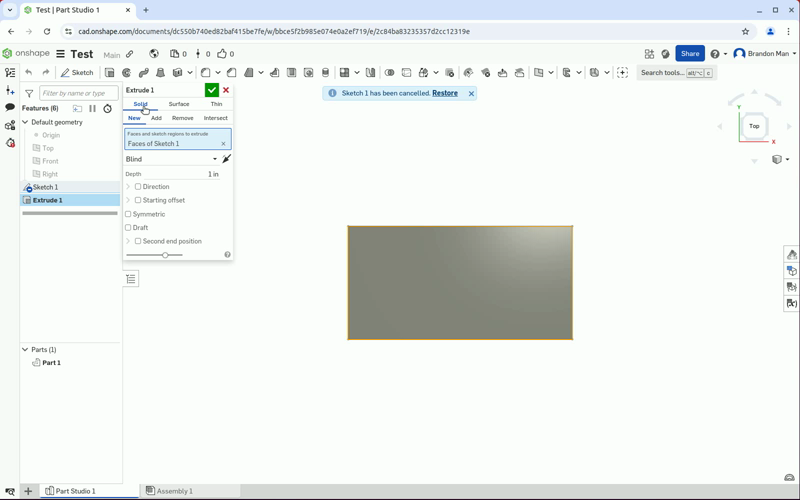
click(143, 106)
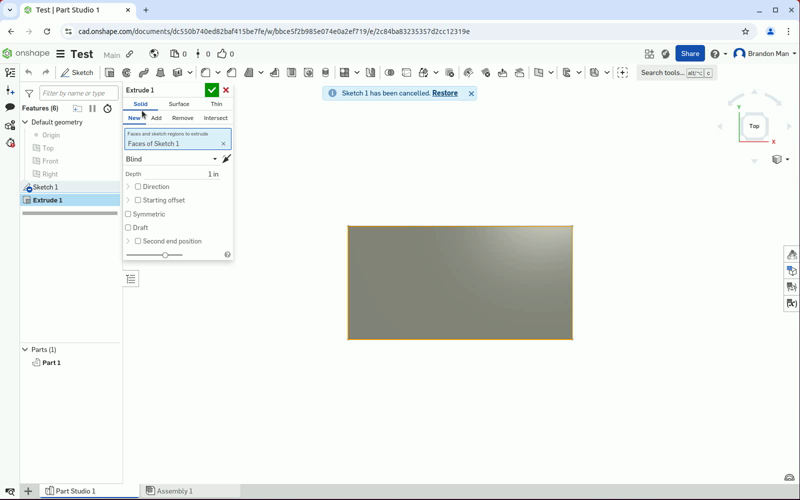
mouse_move(137, 120)
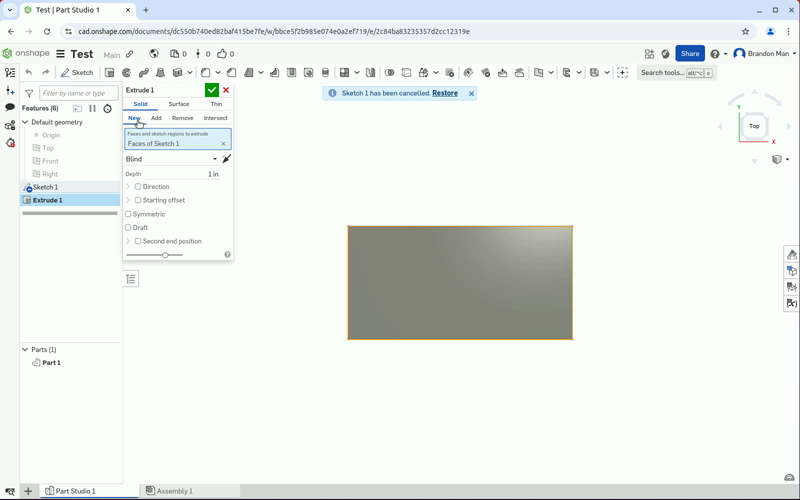
click(137, 120)
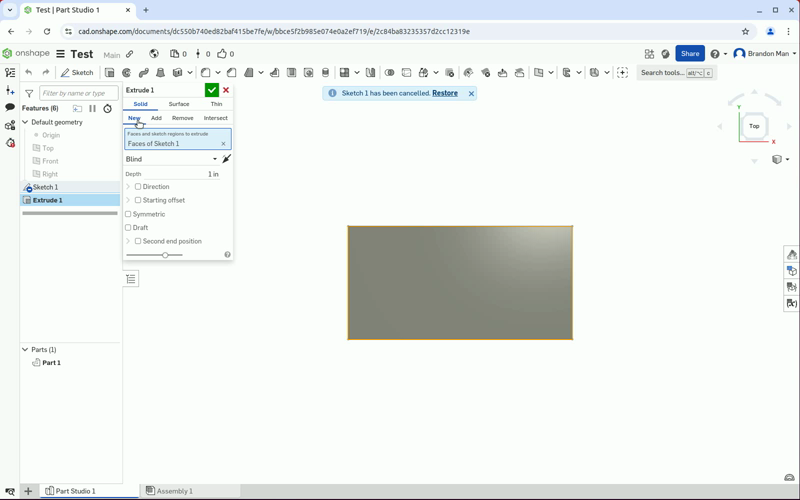
key(tab, 4)
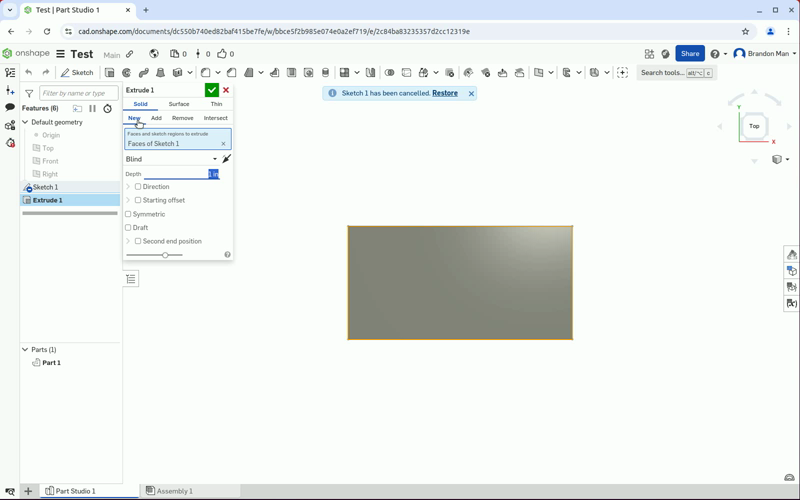
text(2.889)
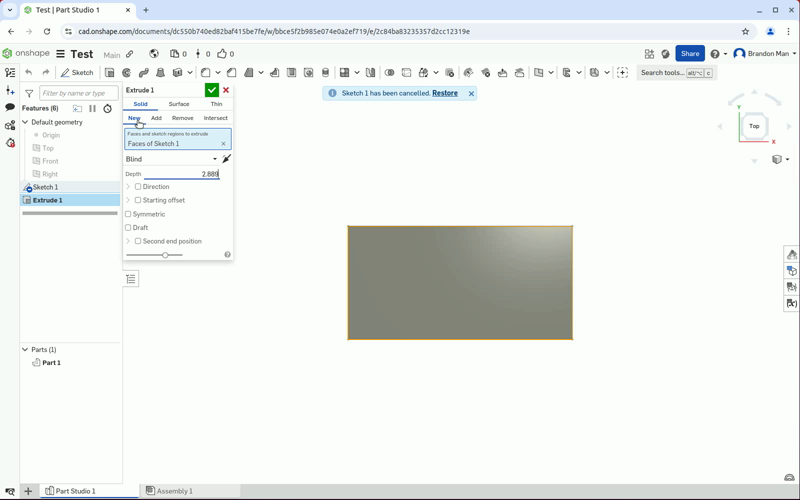
key(enter)
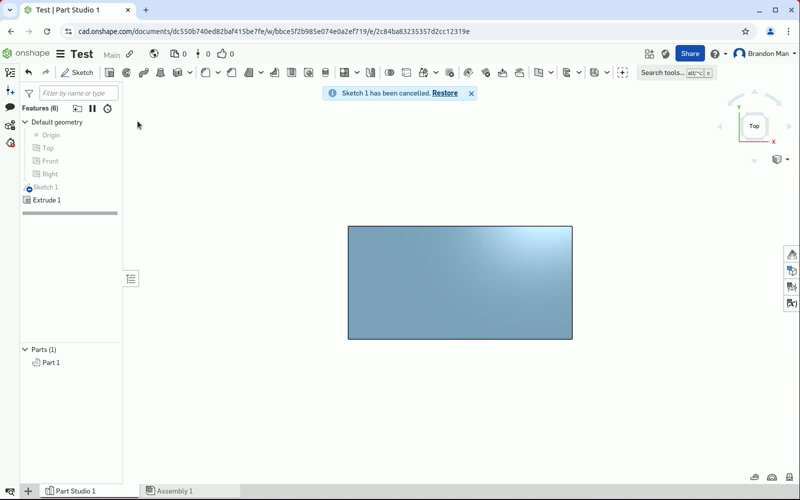
key(shift+h)
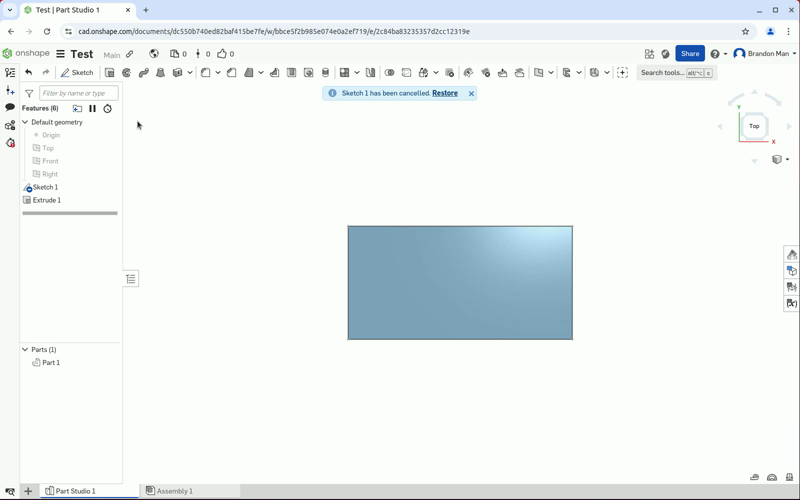
key(shift+h)
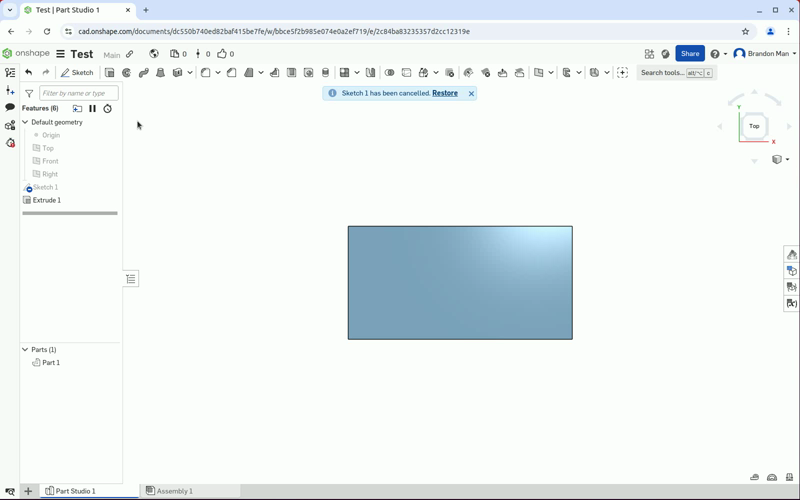
mouse_move(73, 189)
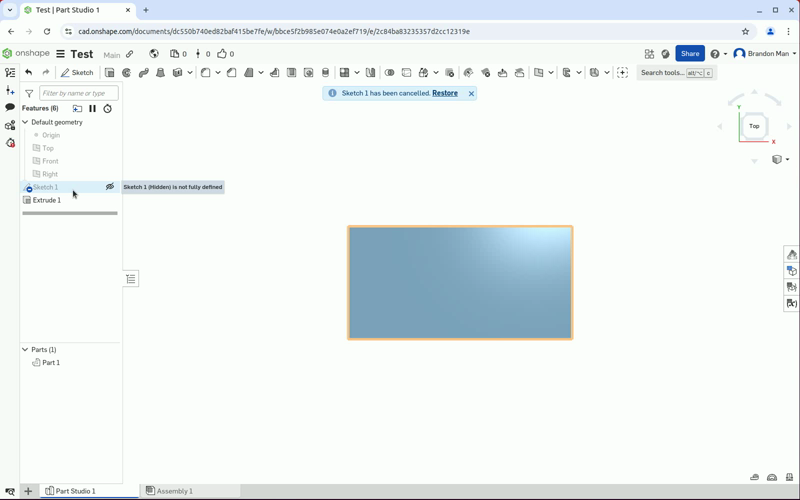
click(73, 189)
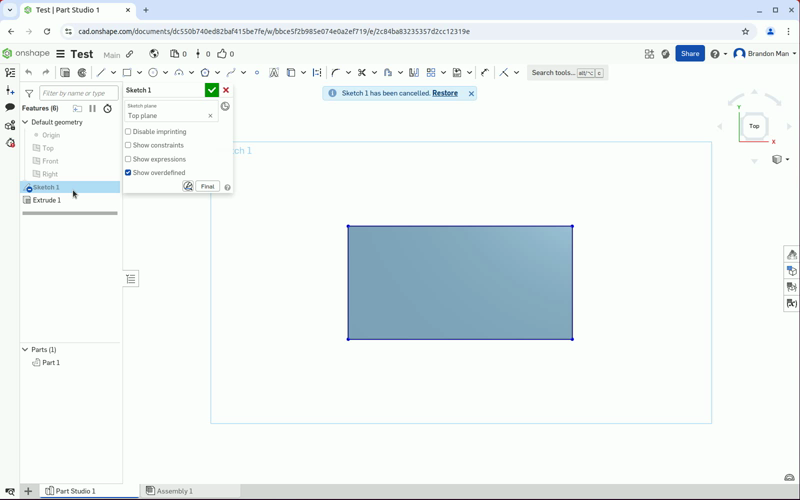
mouse_move(229, 92)
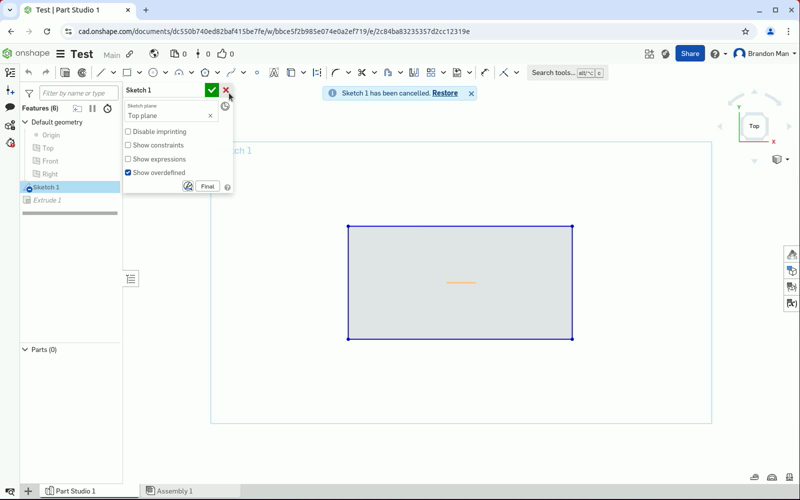
click(229, 92)
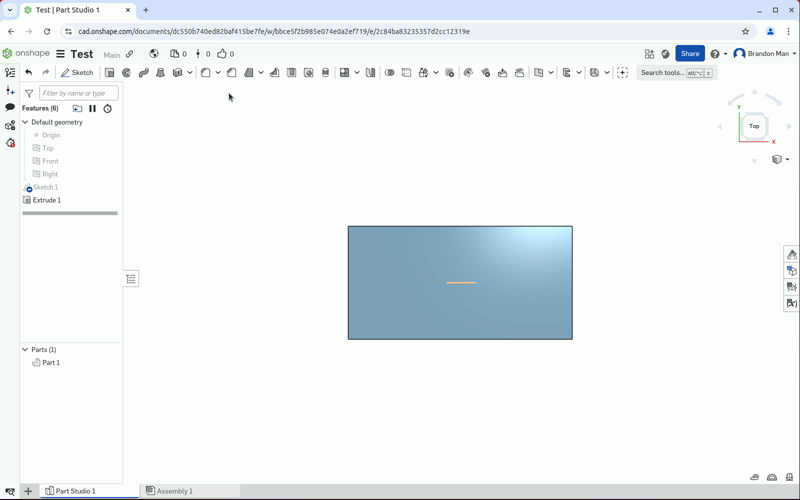
mouse_move(541, 75)
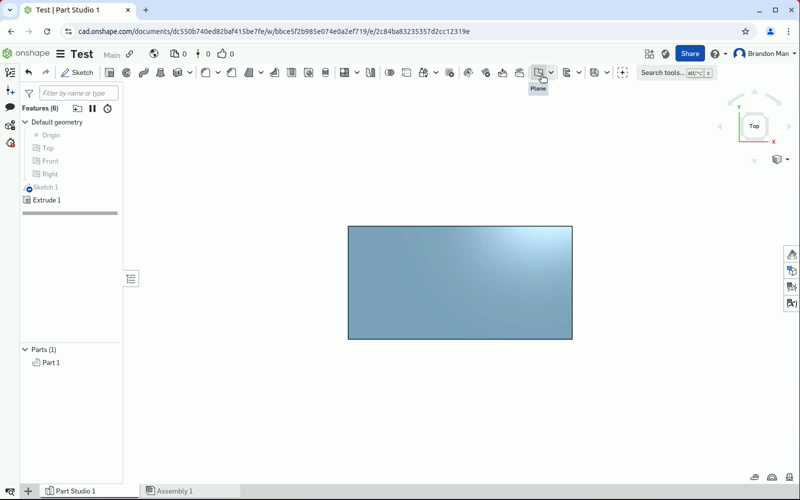
click(541, 75)
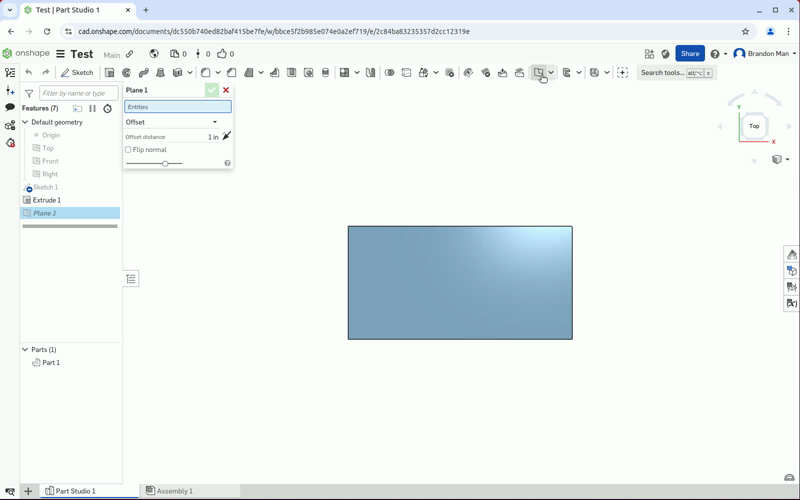
mouse_move(73, 150)
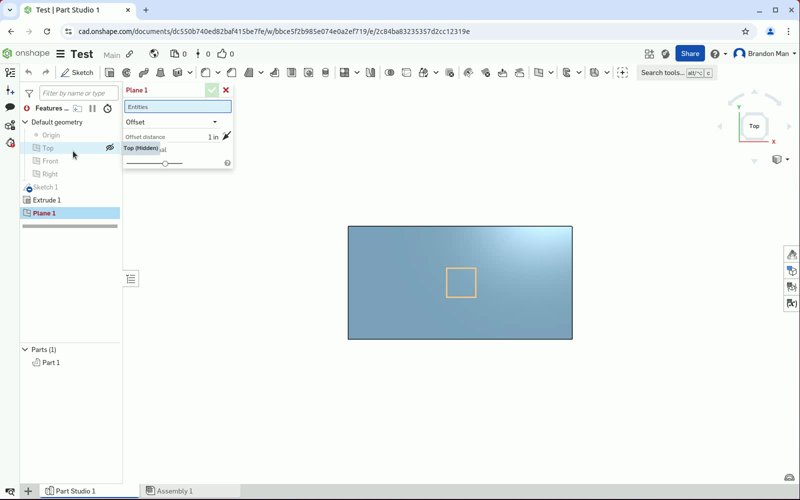
click(73, 150)
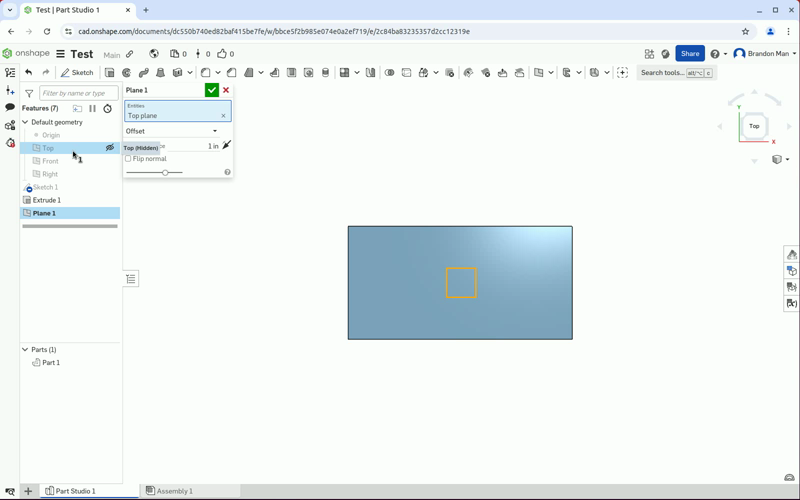
key(tab, 2)
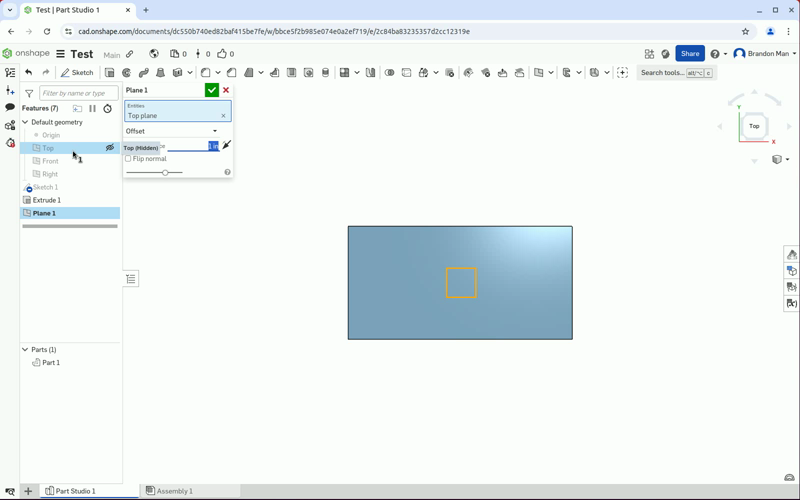
text(2.896)
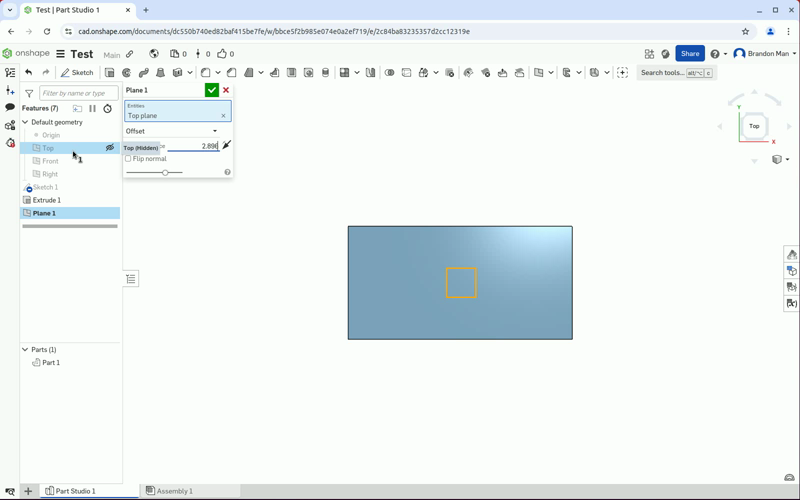
key(enter, 2)
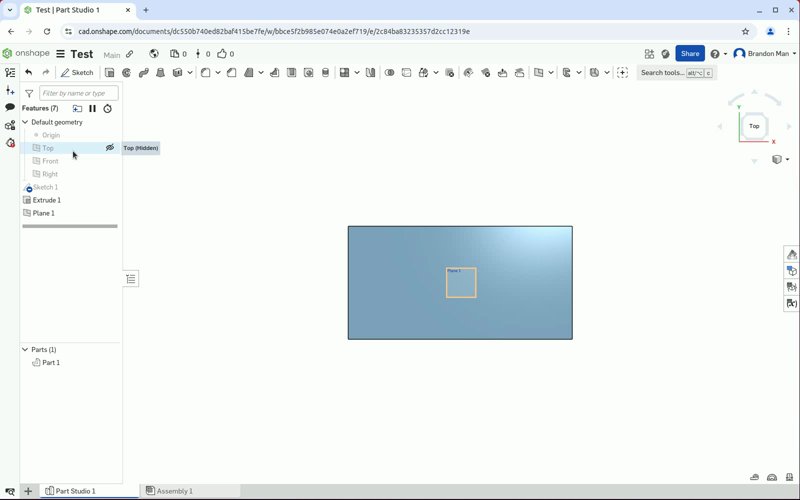
key(shift+s)
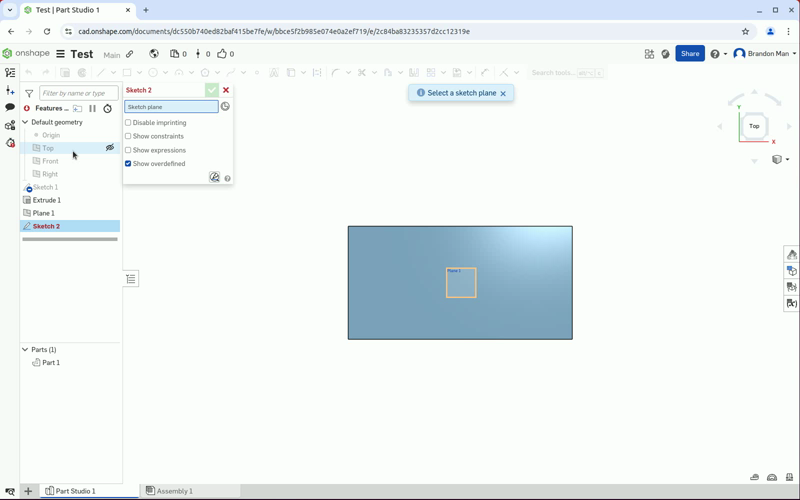
mouse_move(73, 215)
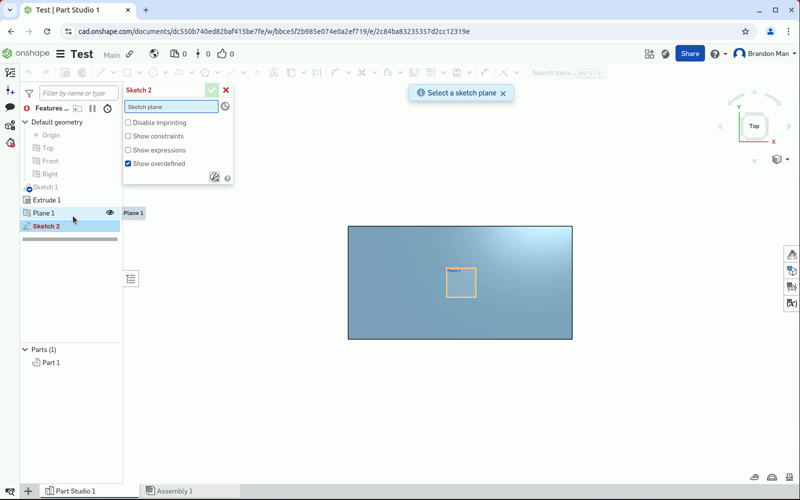
click(73, 215)
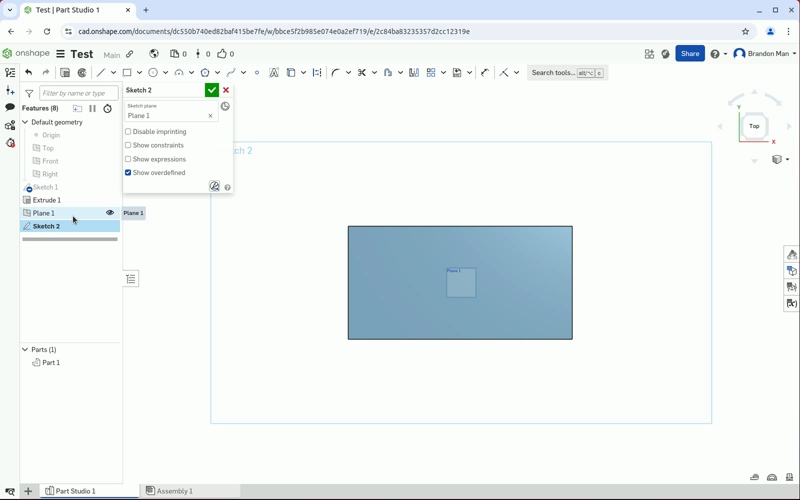
mouse_move(73, 352)
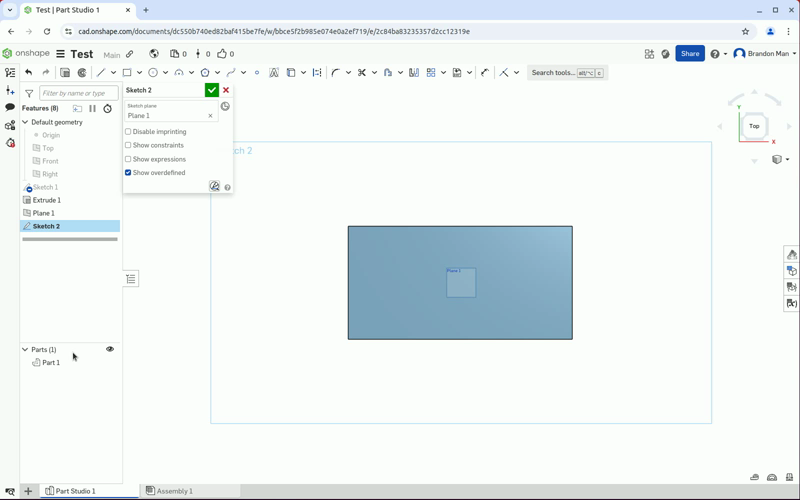
key(y)
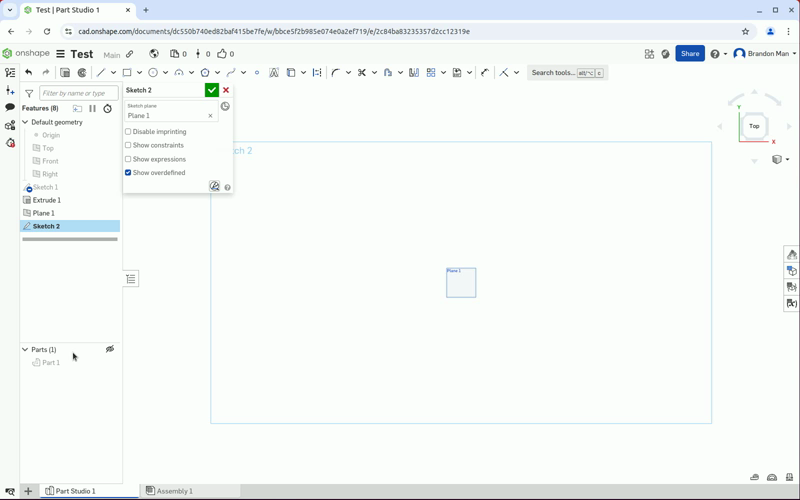
key(l)
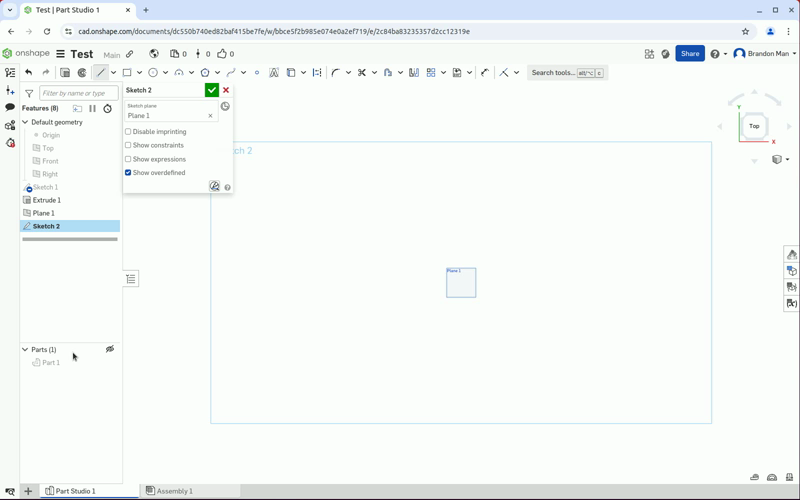
key_down(shift)
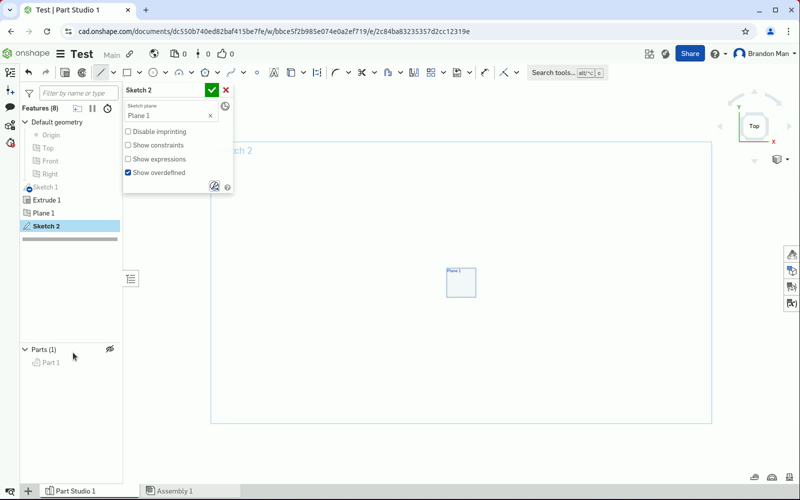
mouse_move(348, 232)
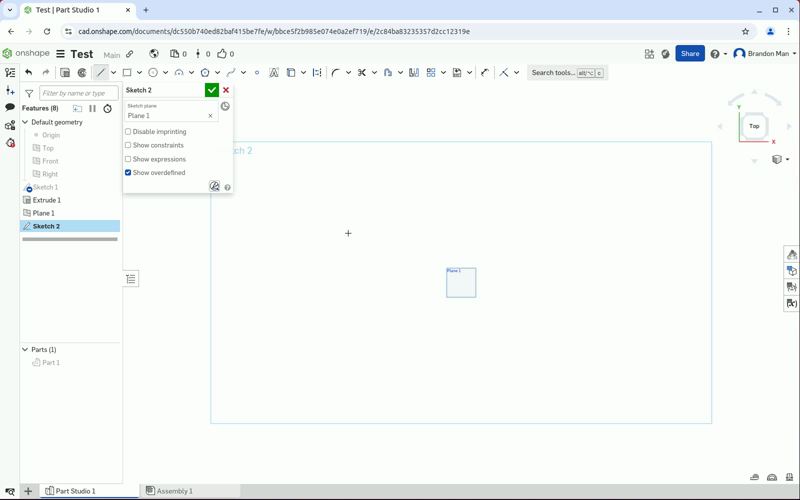
click(348, 232)
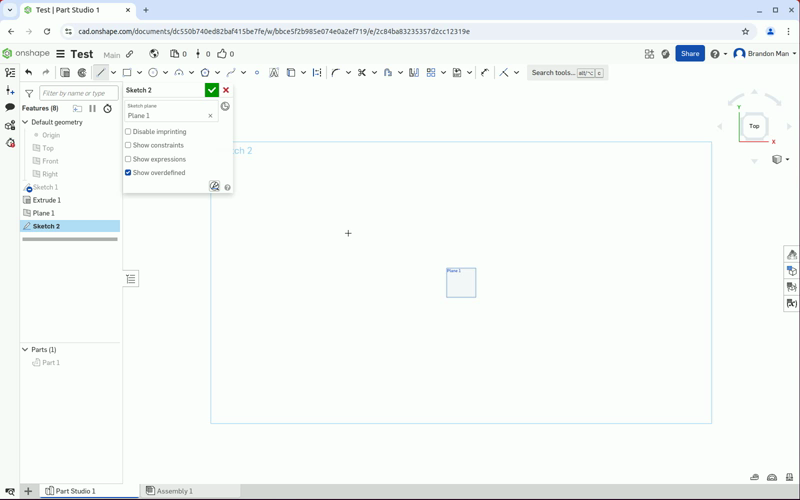
key_up(shift)
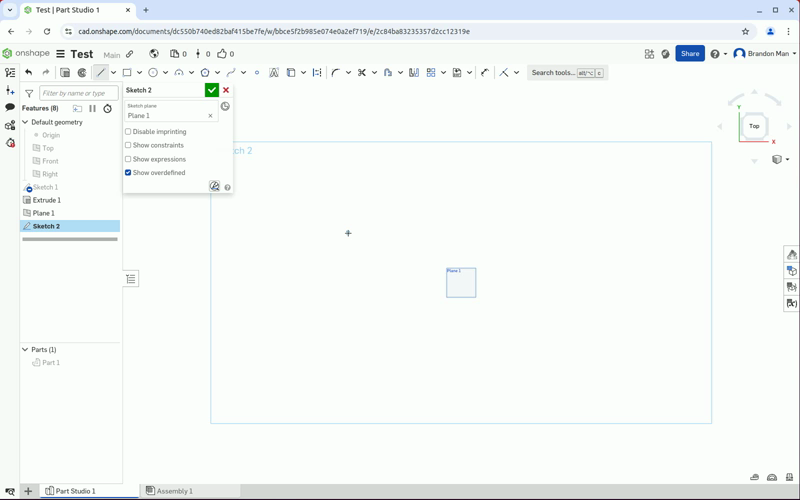
key_down(shift)
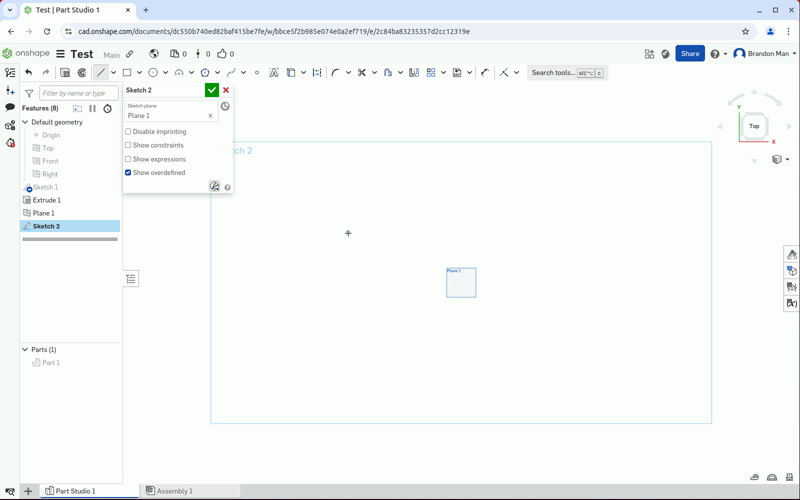
mouse_move(572, 232)
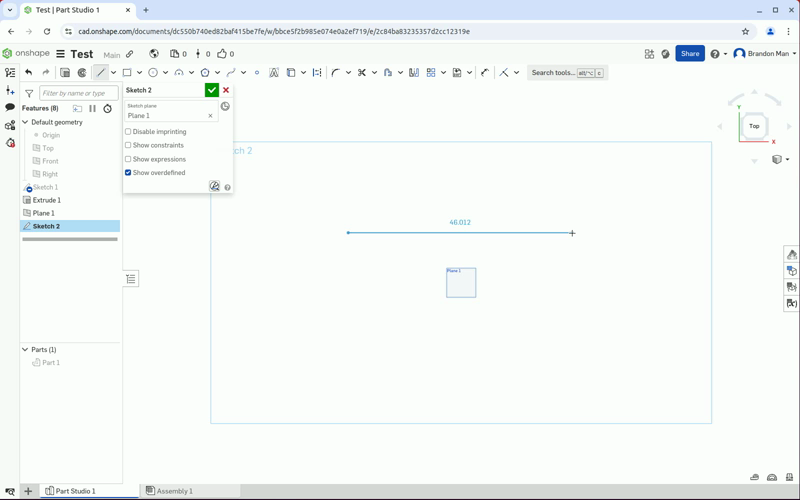
click(572, 232)
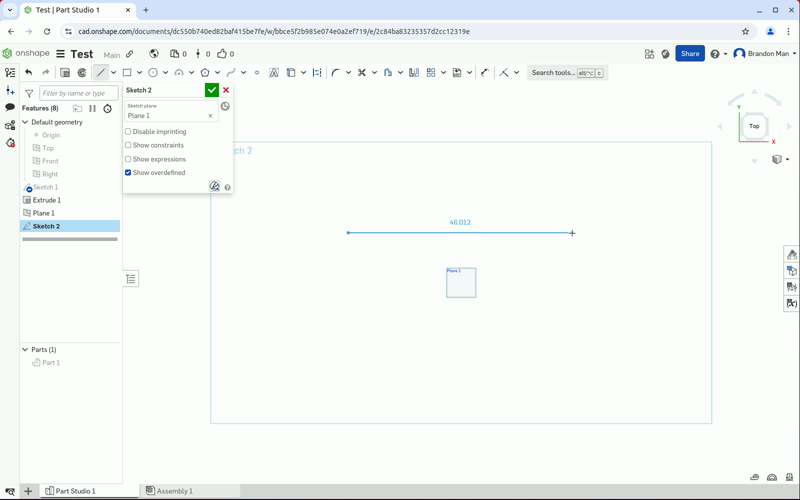
key_up(shift)
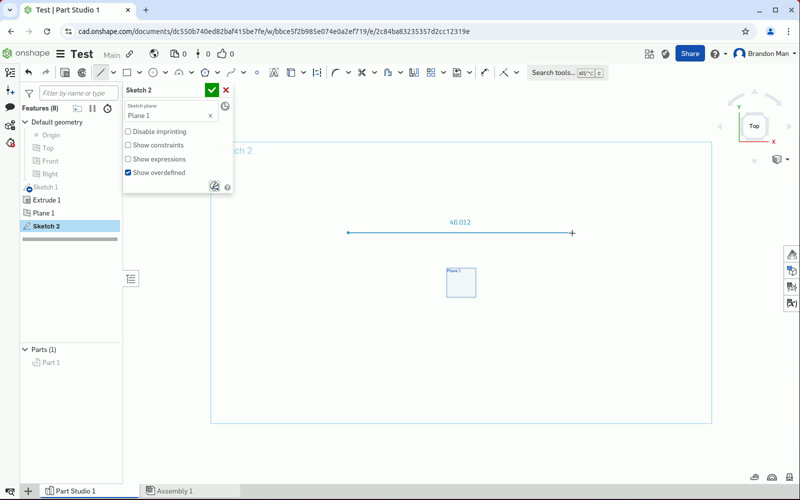
key_down(shift)
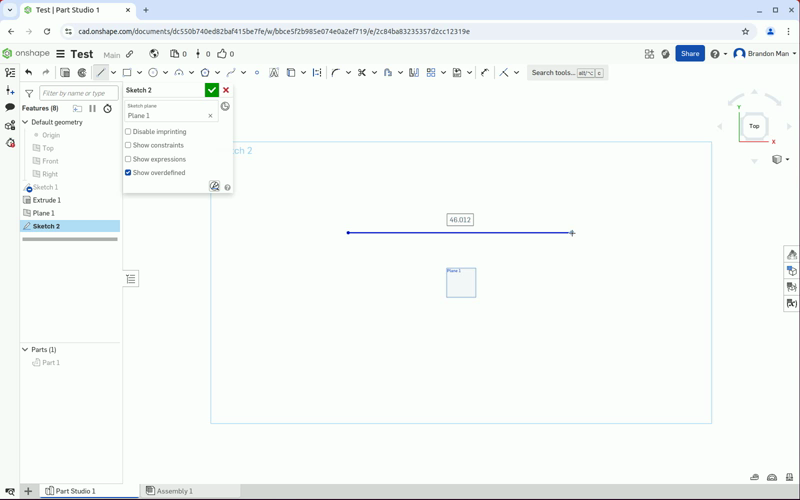
mouse_move(589, 232)
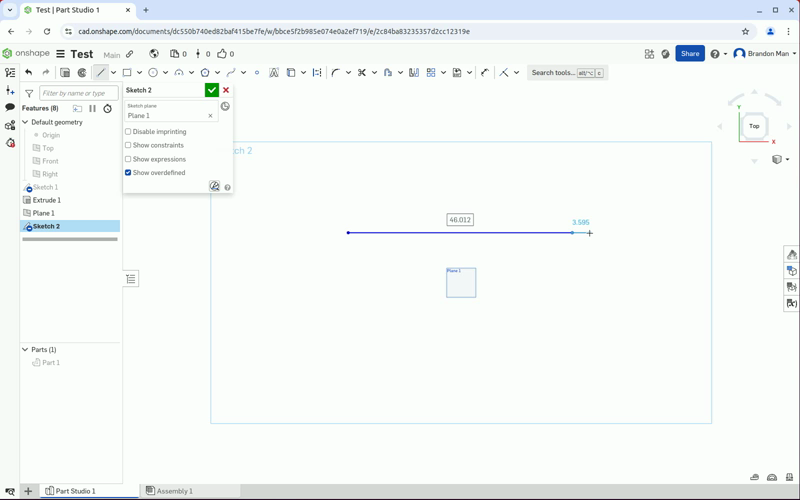
mouse_move(572, 227)
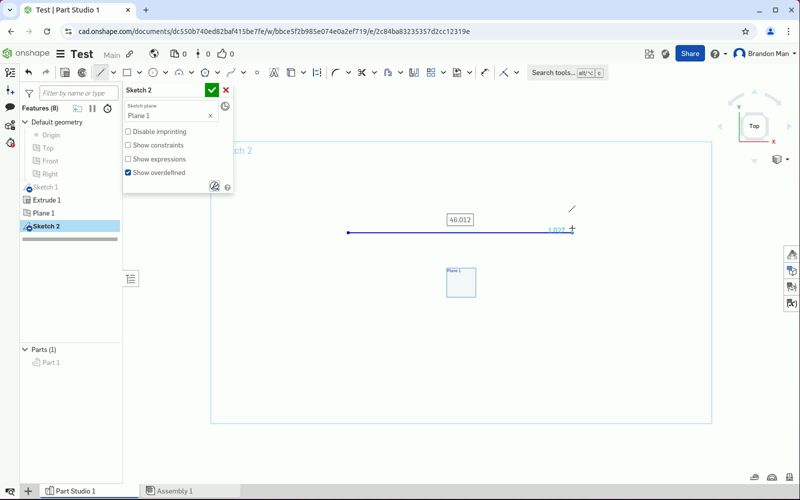
scroll(6)
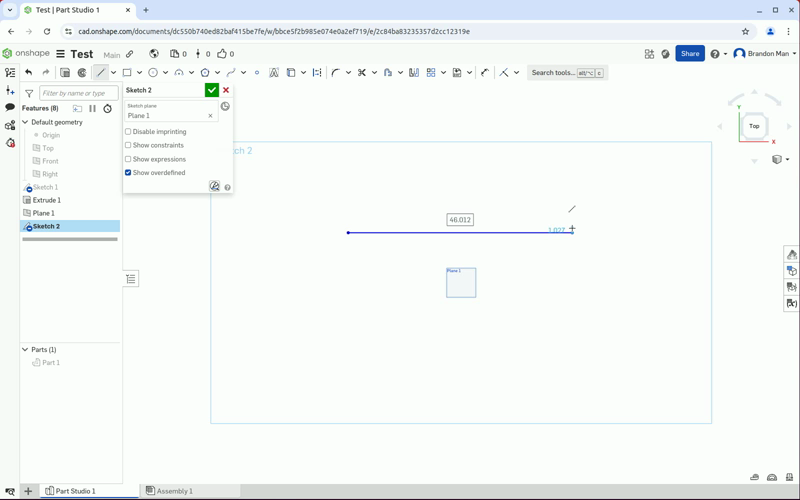
scroll(6)
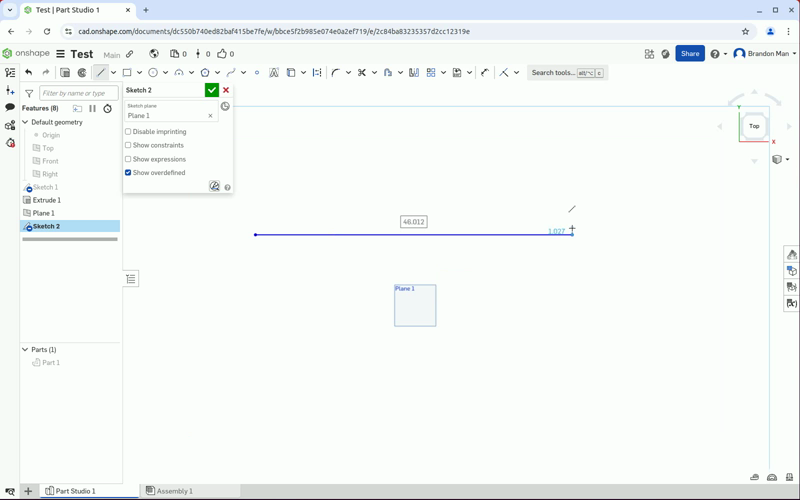
scroll(6)
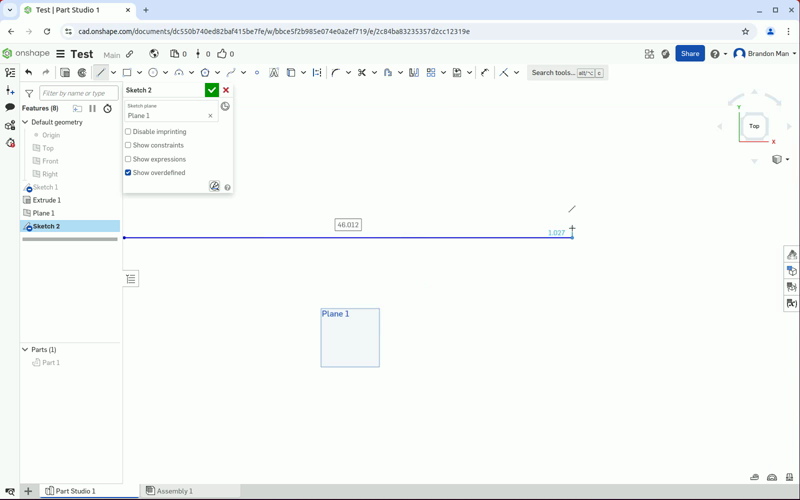
scroll(6)
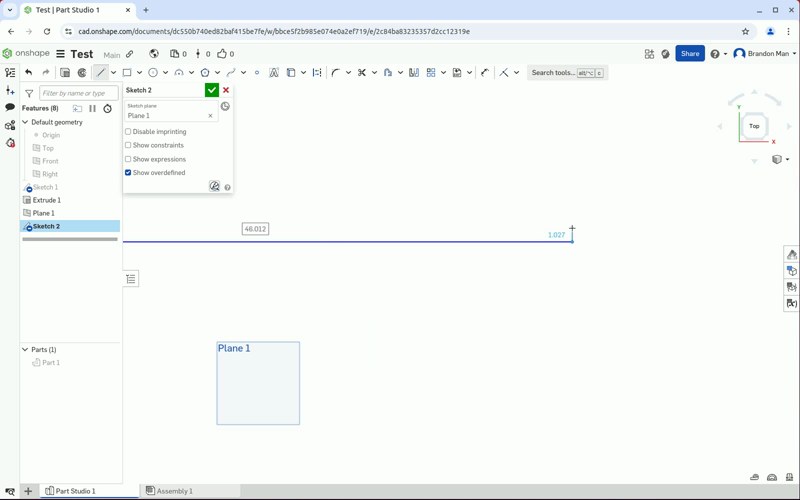
scroll(6)
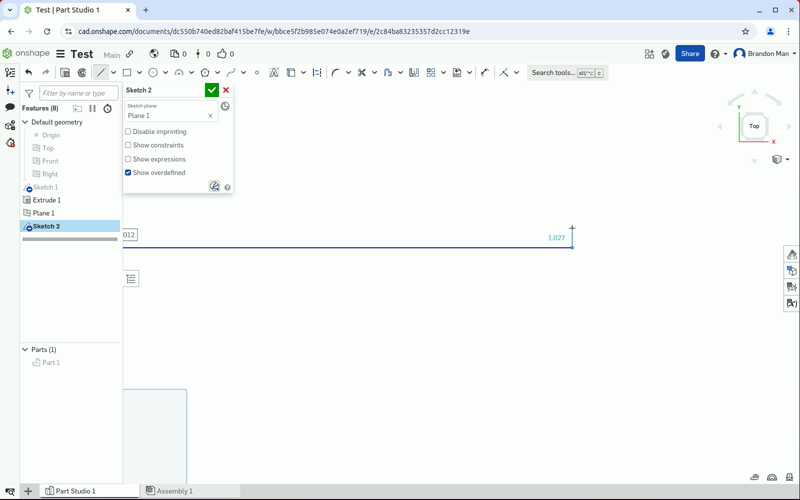
scroll(6)
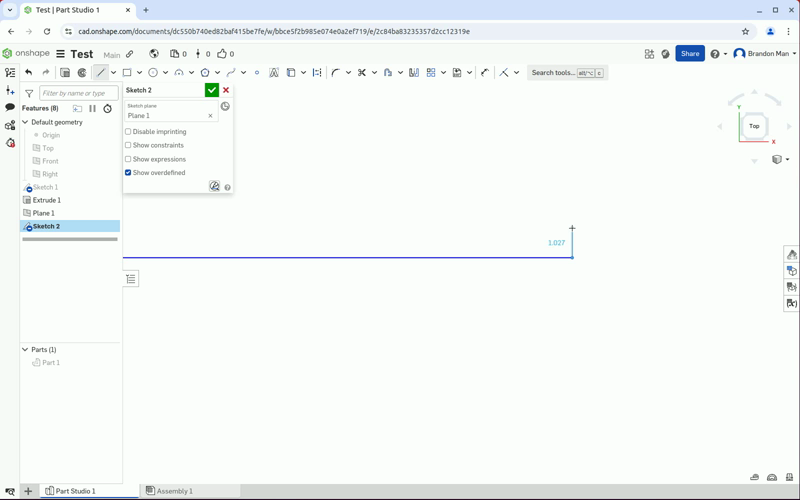
scroll(6)
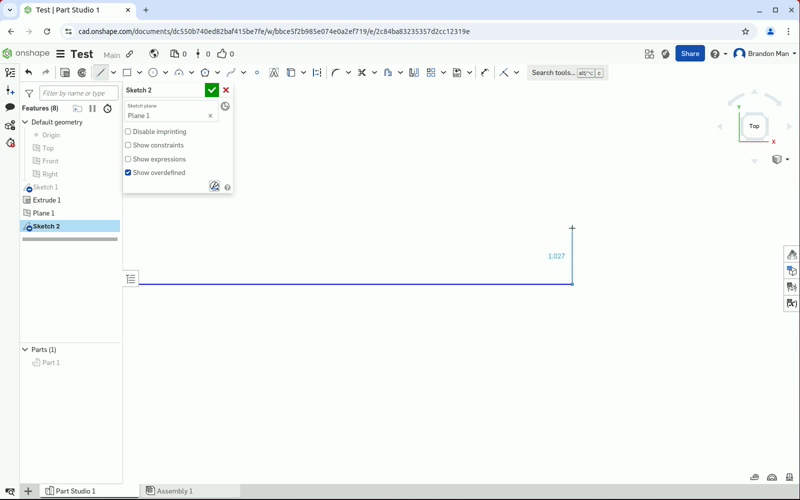
click(572, 227)
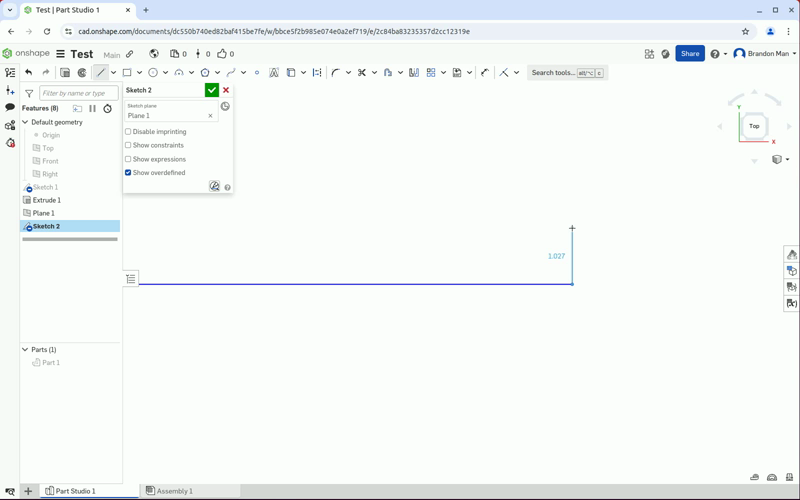
scroll(-6)
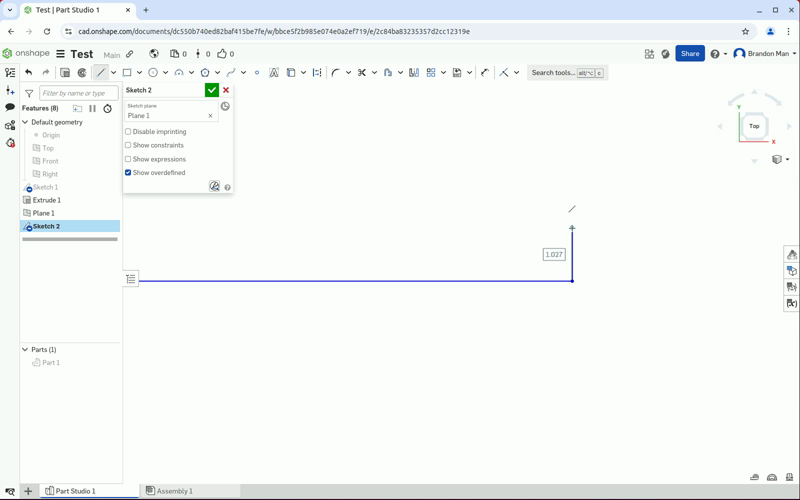
scroll(-6)
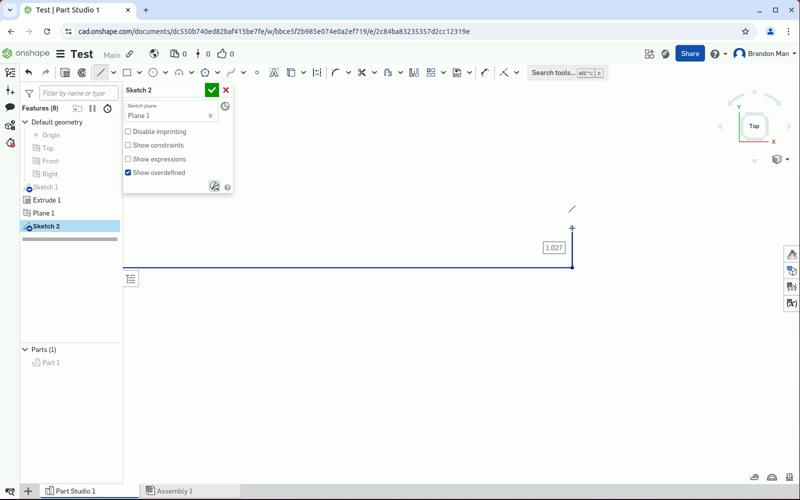
scroll(-6)
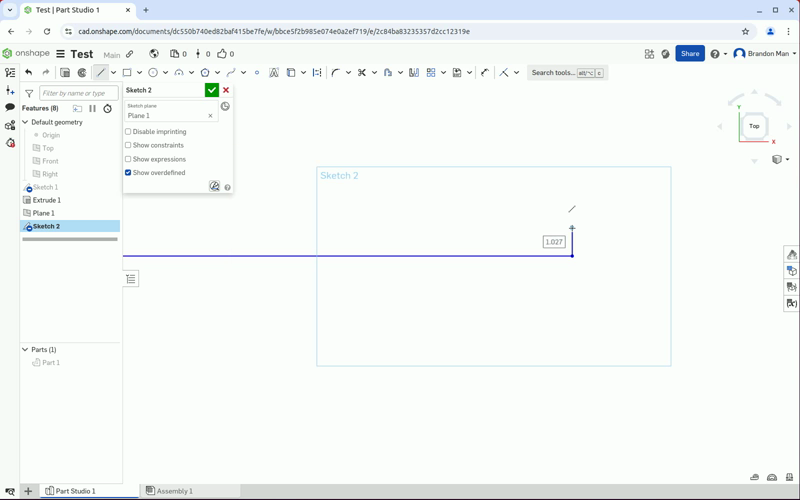
scroll(-6)
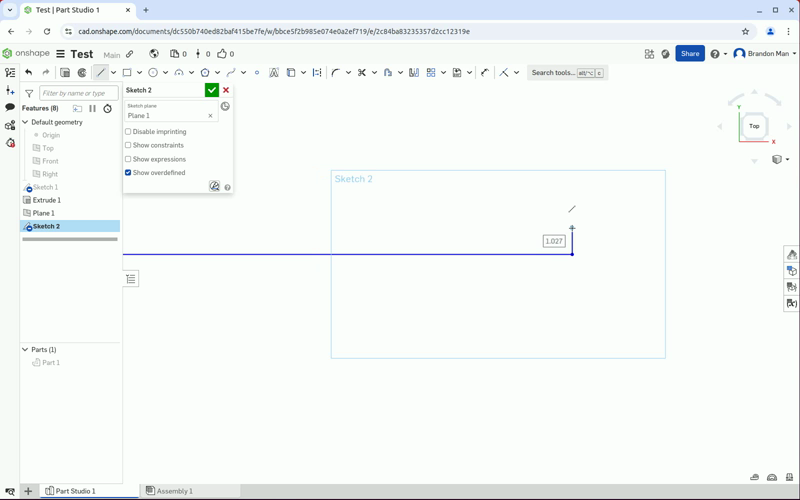
scroll(-6)
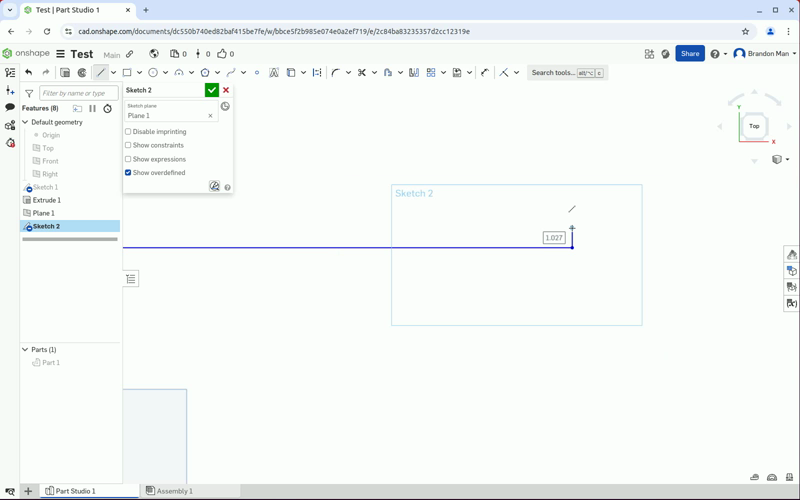
scroll(-6)
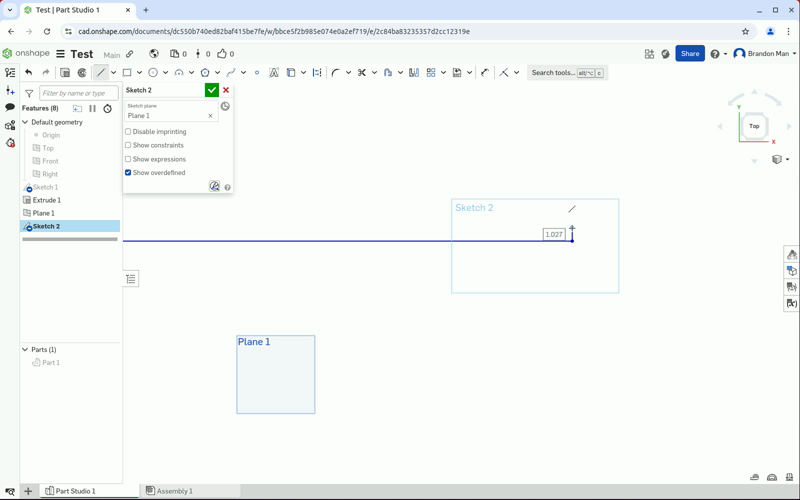
scroll(-6)
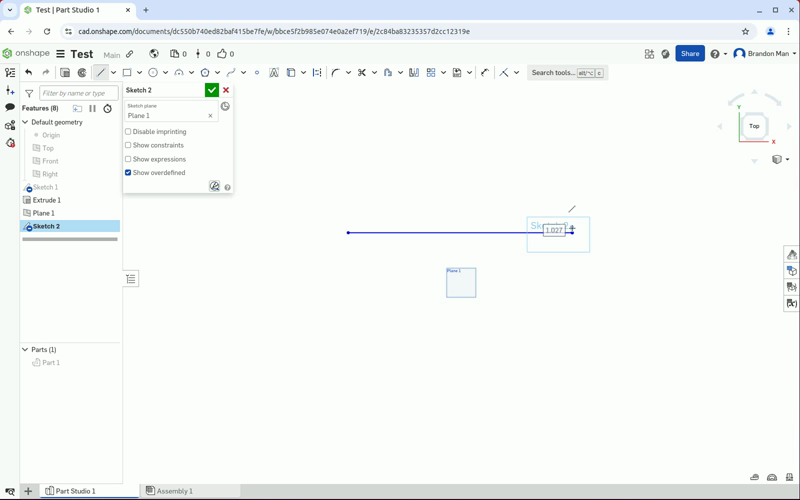
key_up(shift)
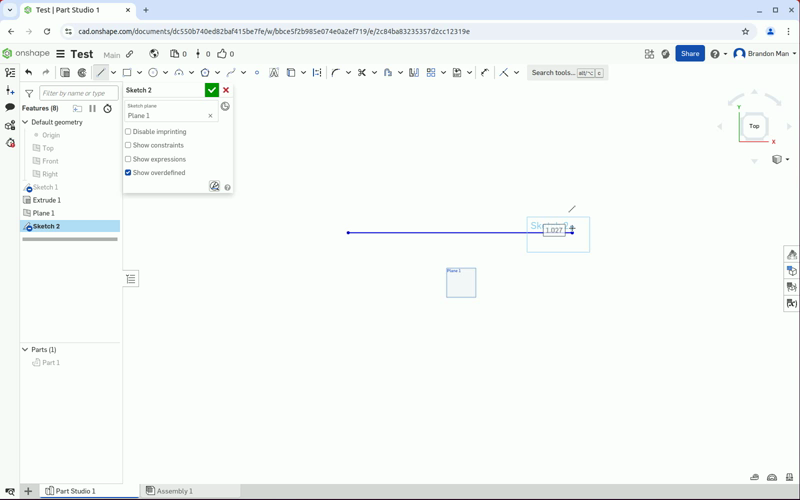
key_down(shift)
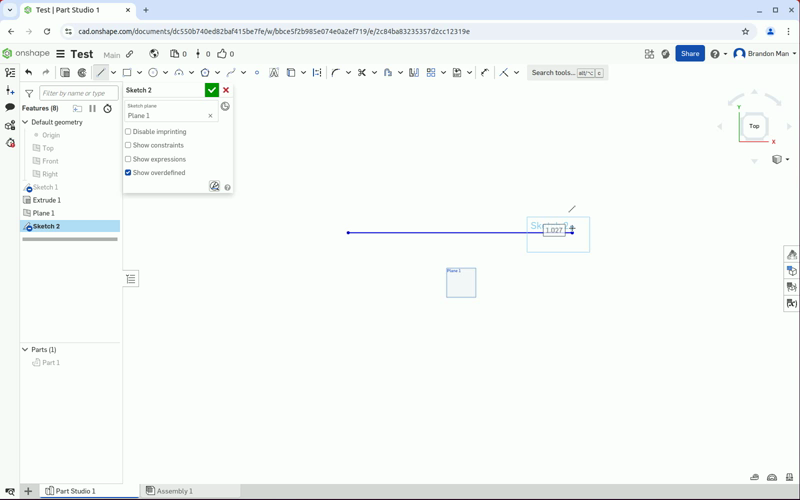
mouse_move(348, 227)
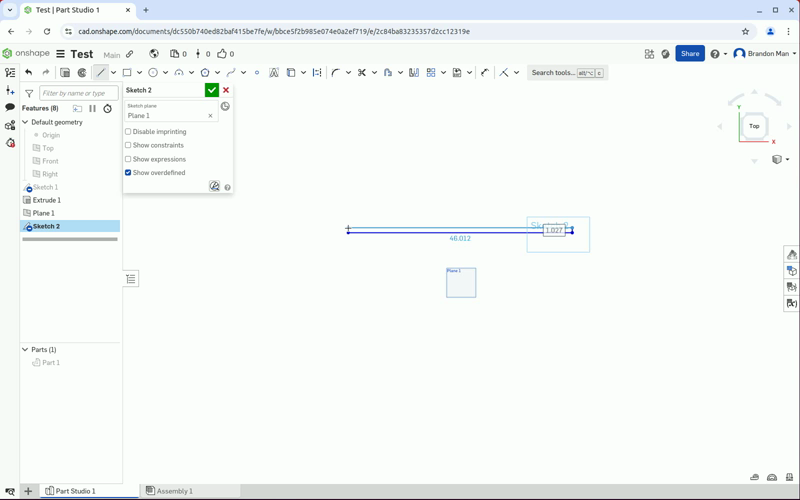
click(348, 227)
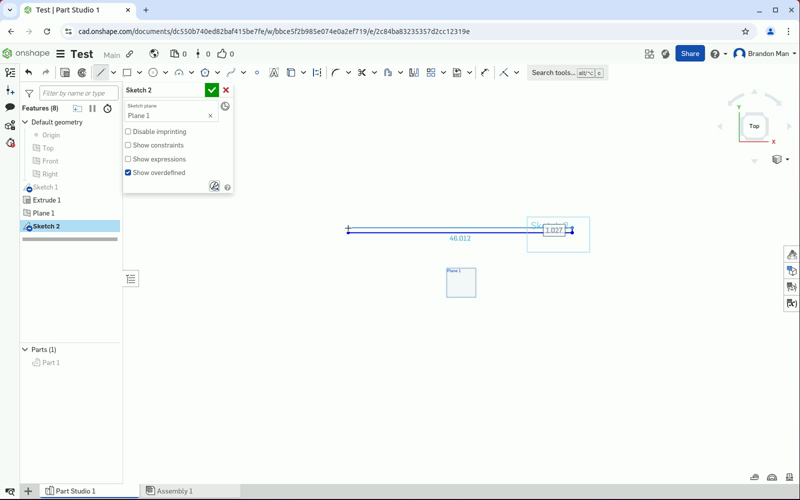
key_up(shift)
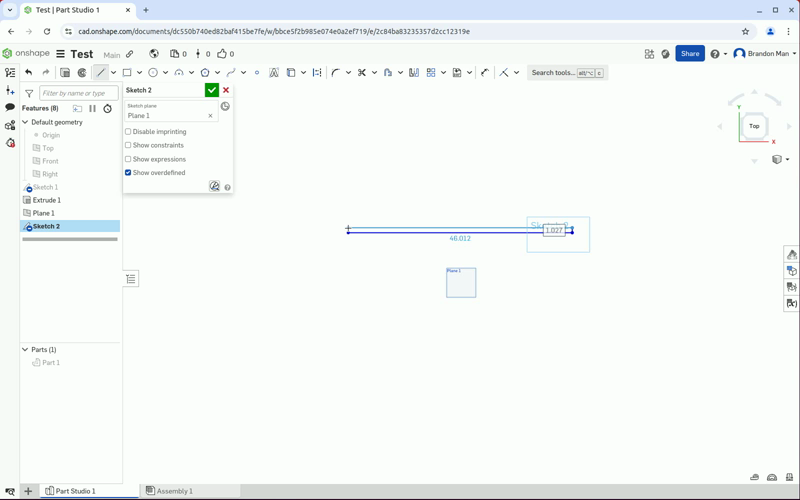
mouse_move(378, 227)
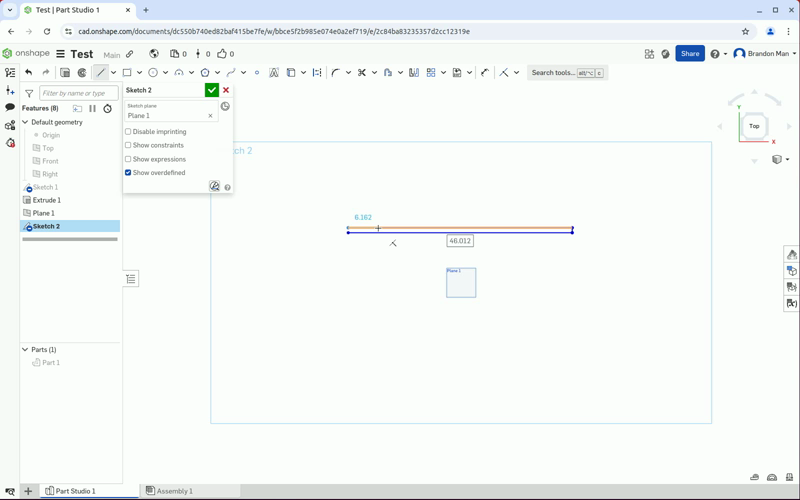
key_down(shift)
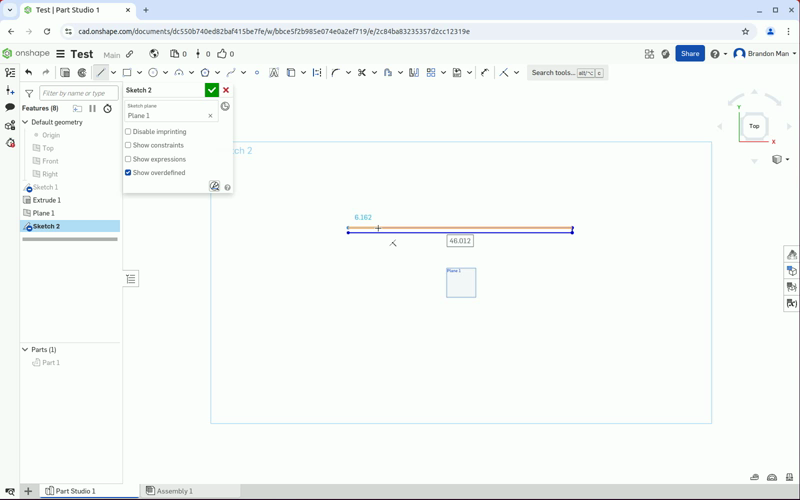
mouse_move(348, 232)
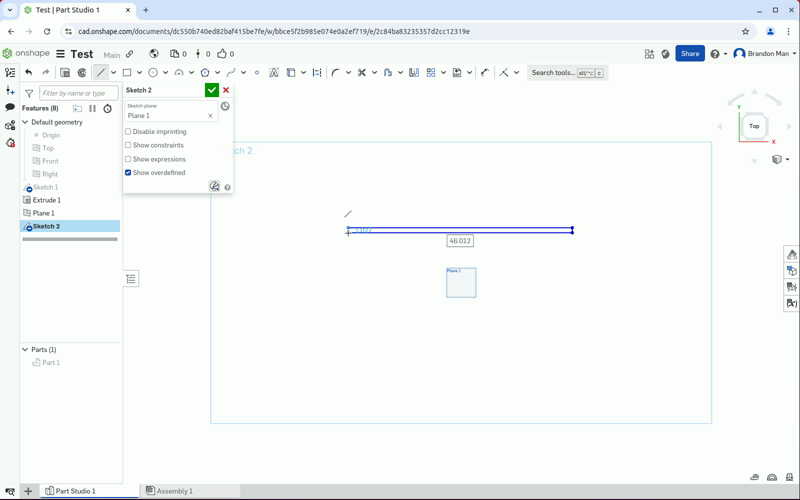
scroll(6)
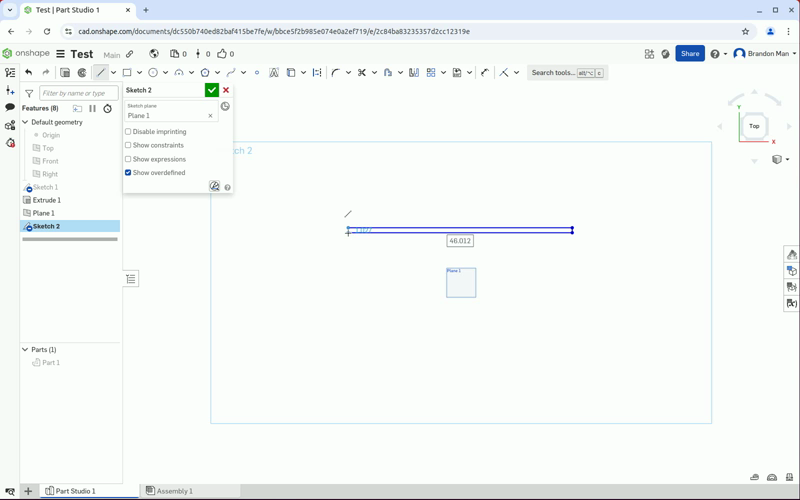
scroll(6)
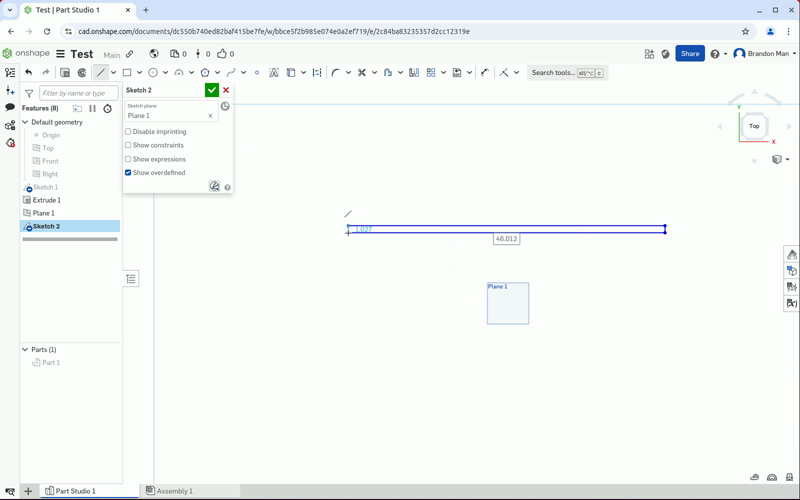
scroll(6)
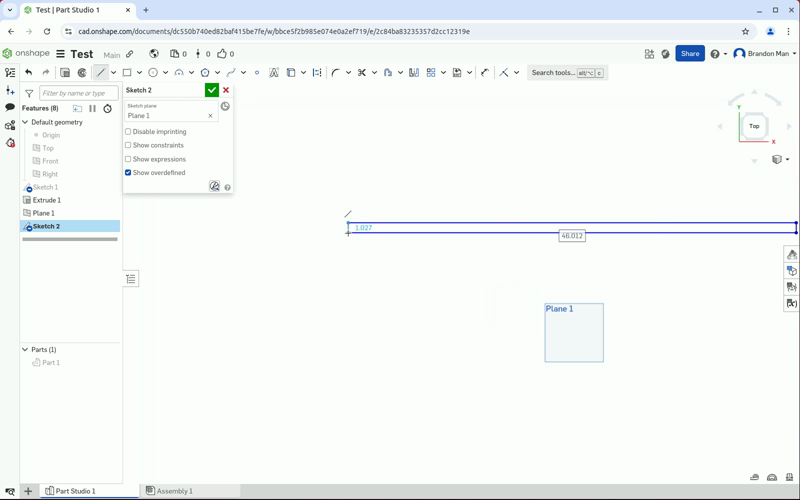
scroll(6)
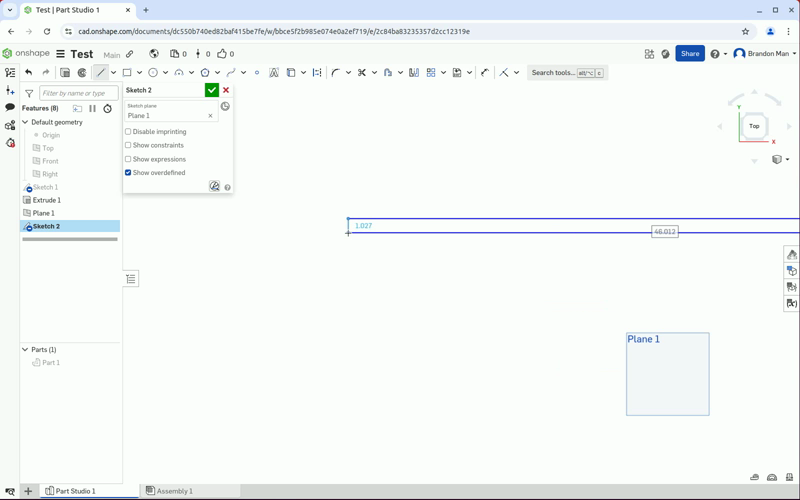
scroll(6)
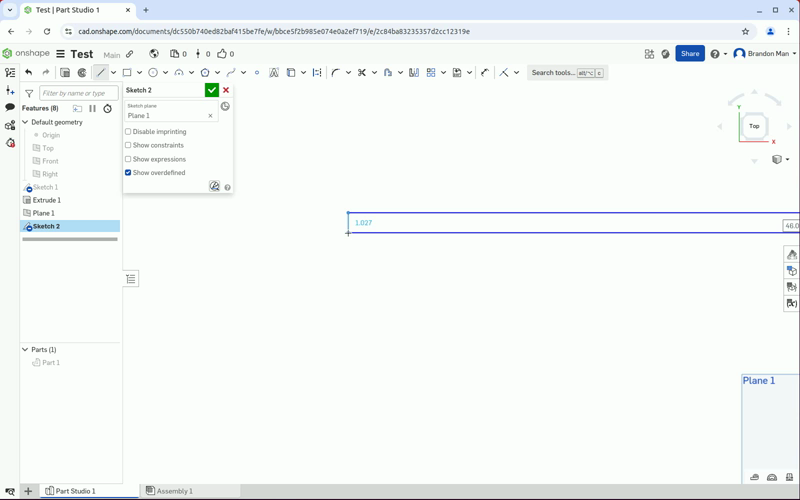
scroll(6)
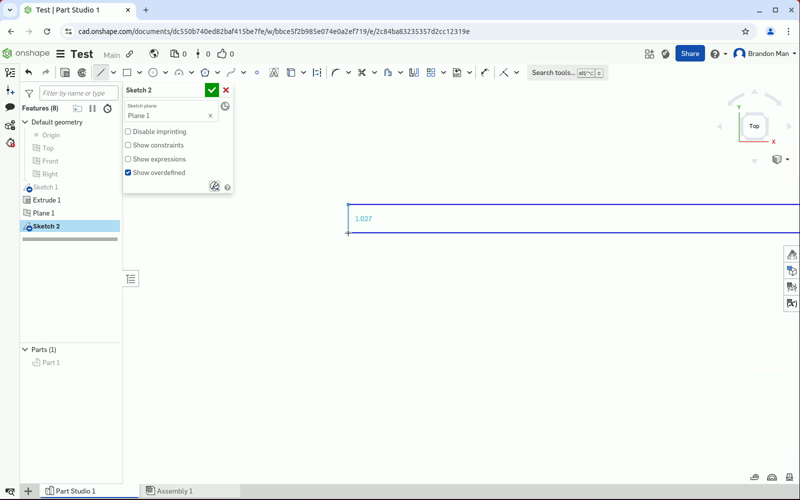
scroll(6)
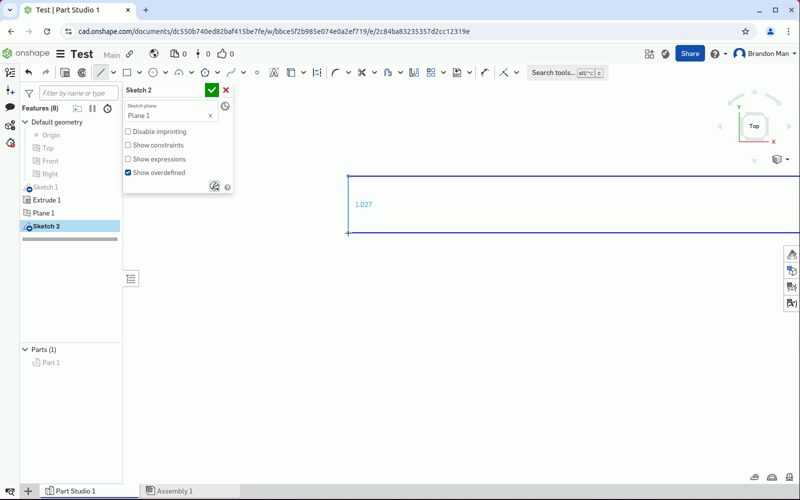
key_up(shift)
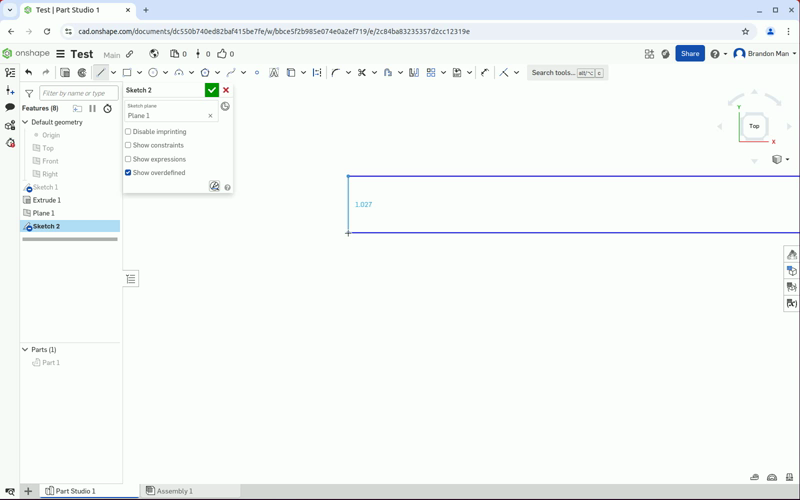
click(348, 232)
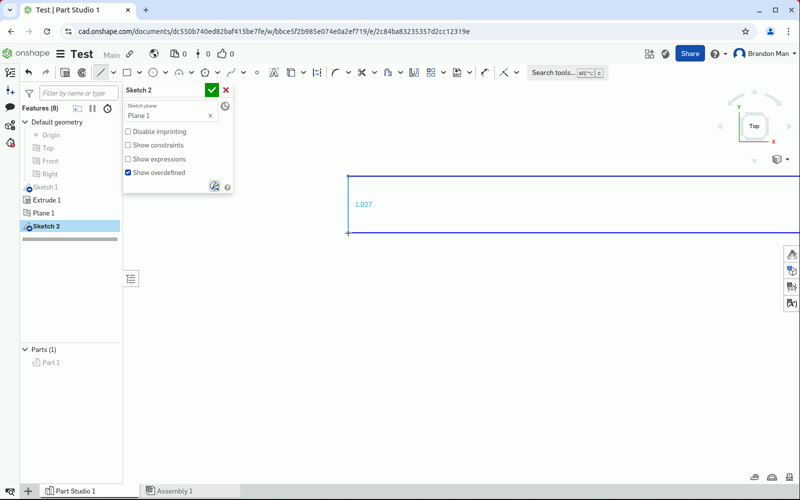
scroll(-6)
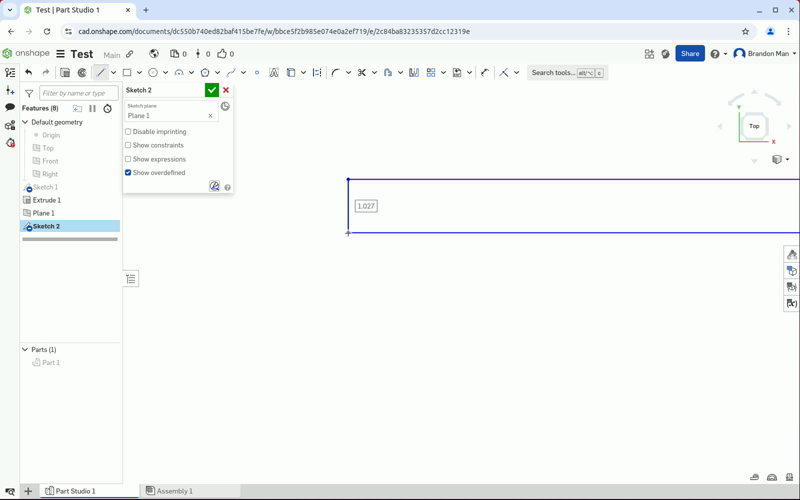
scroll(-6)
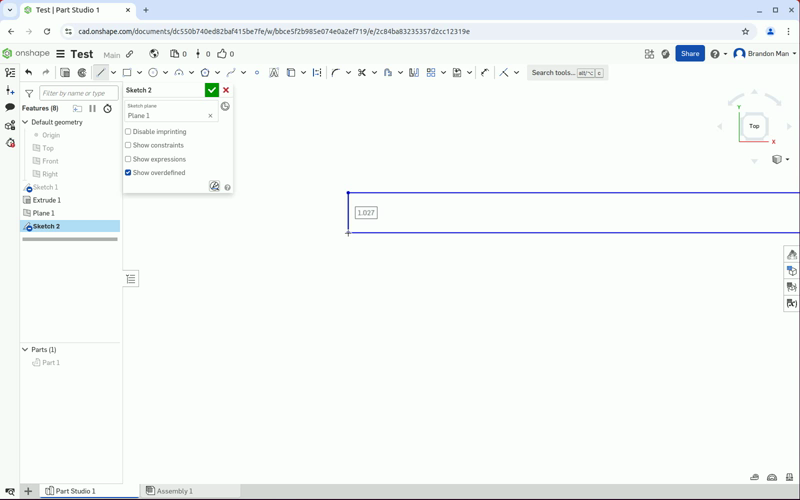
scroll(-6)
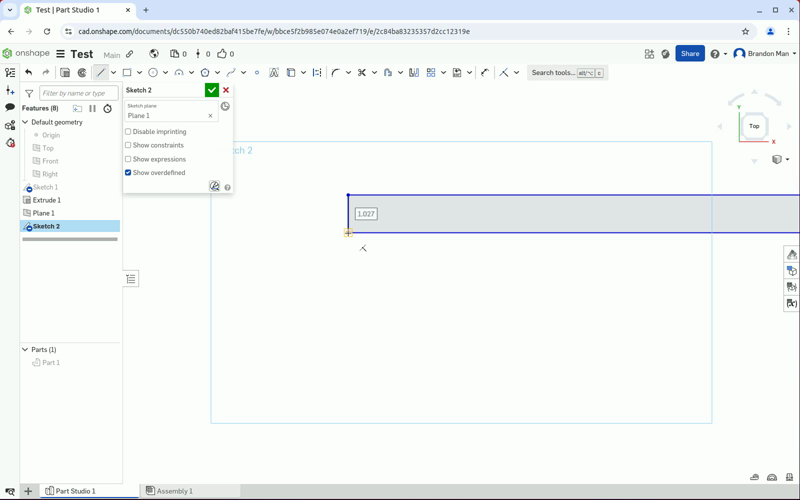
scroll(-6)
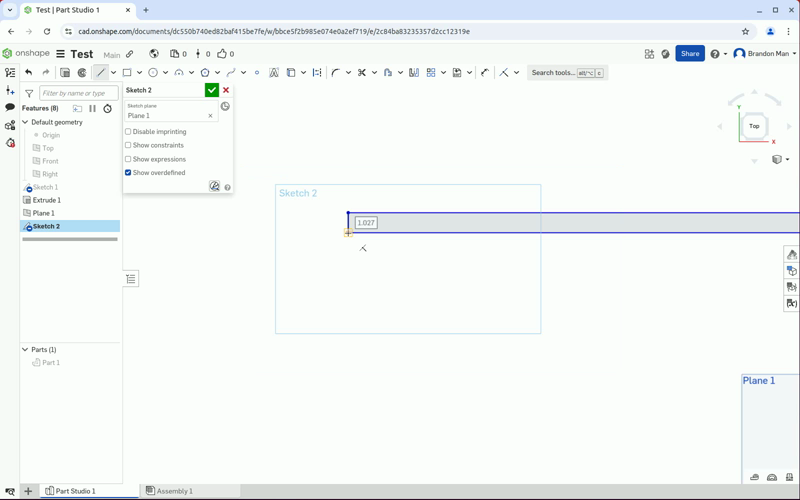
scroll(-6)
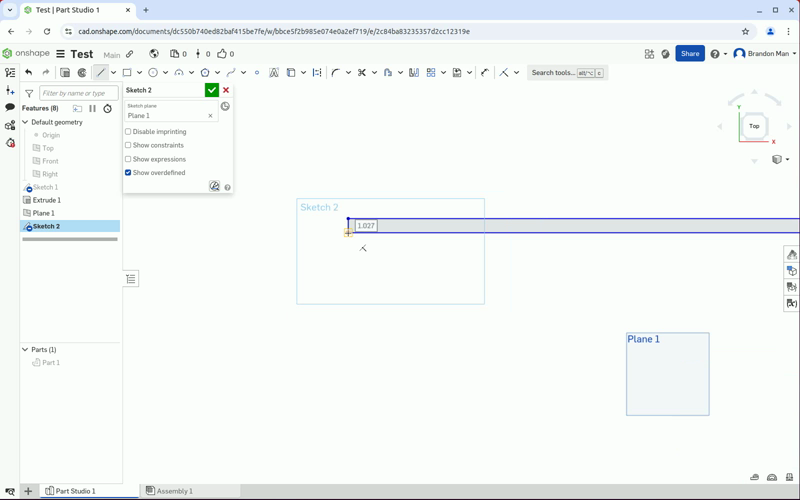
scroll(-6)
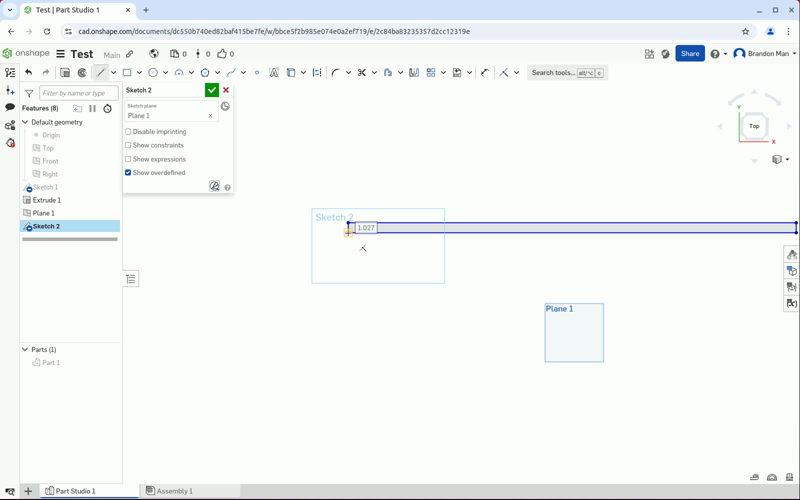
scroll(-6)
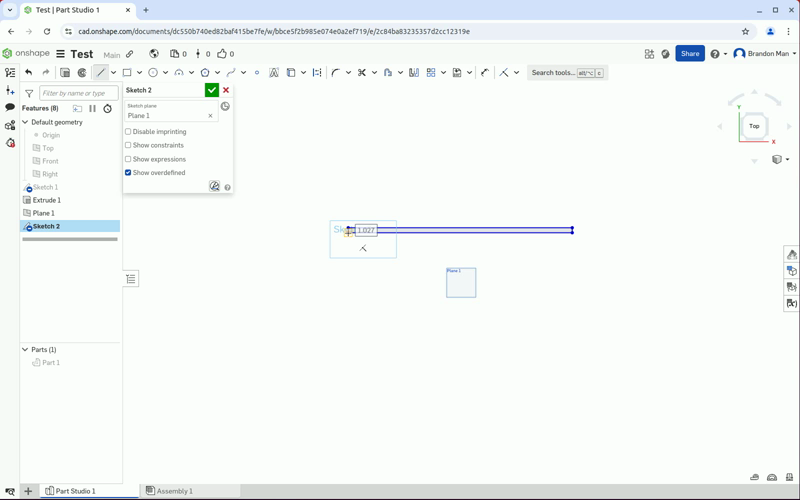
key(esc)
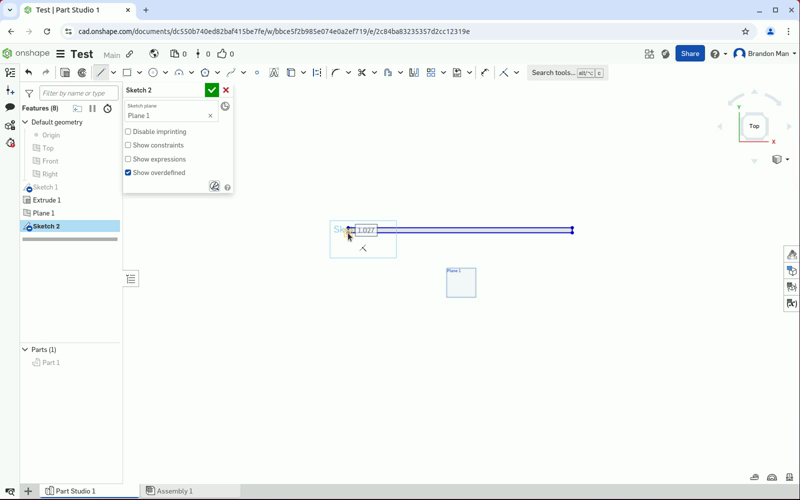
mouse_move(564, 230)
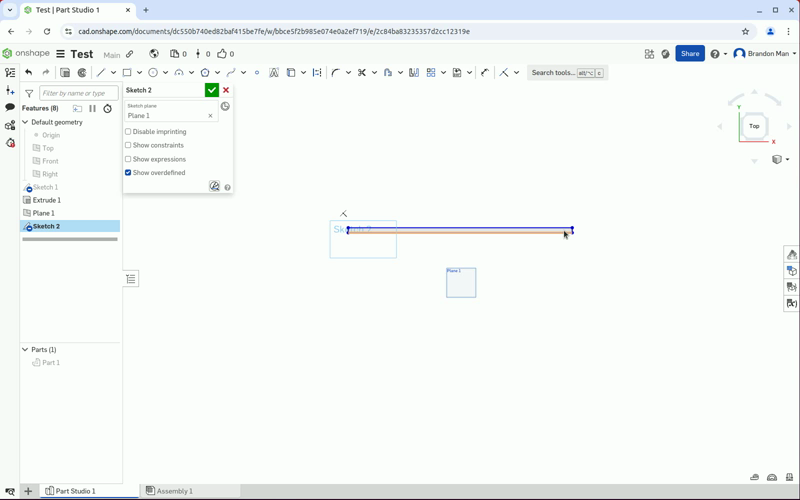
scroll(6)
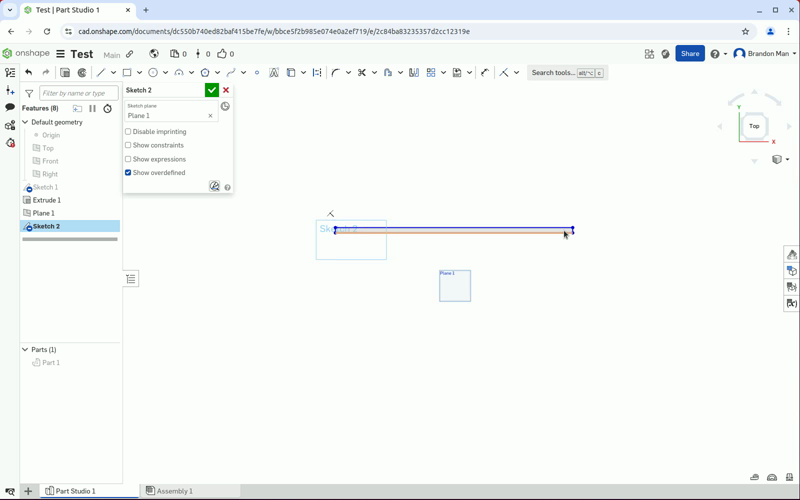
scroll(6)
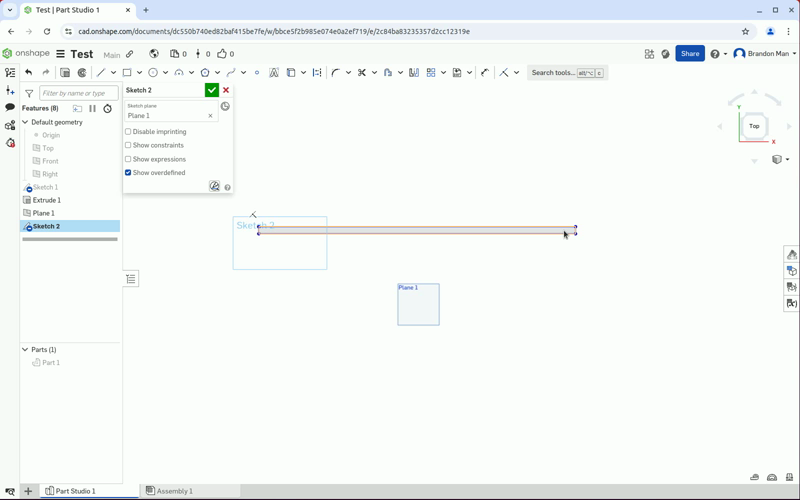
scroll(6)
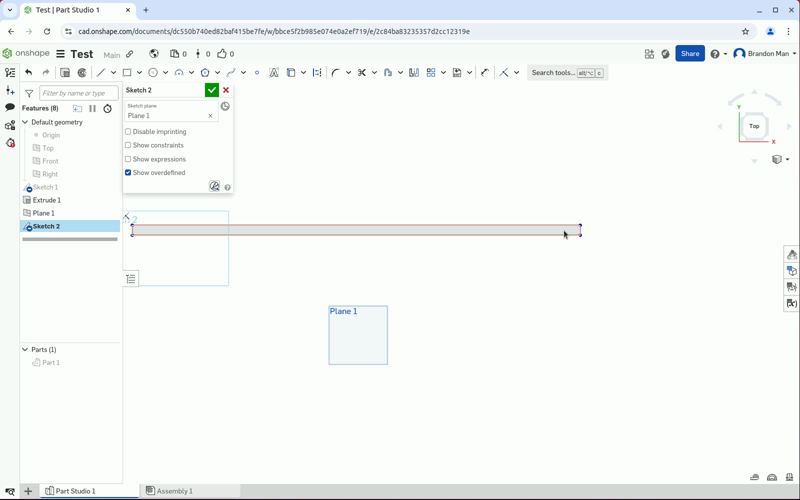
scroll(6)
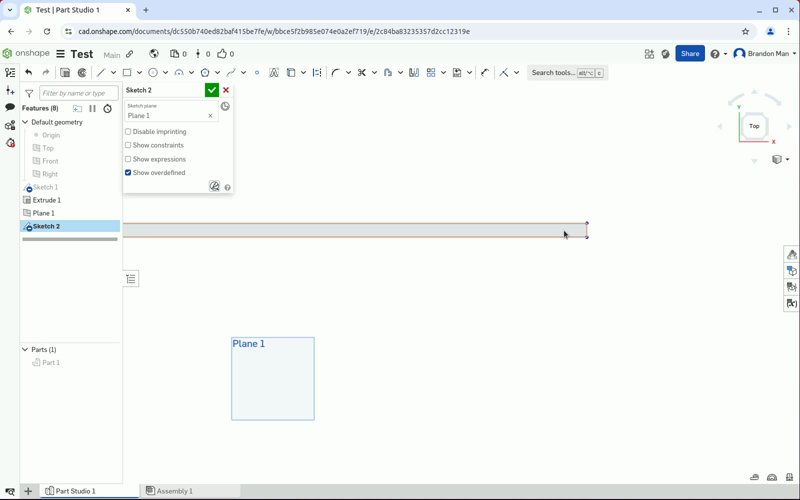
scroll(6)
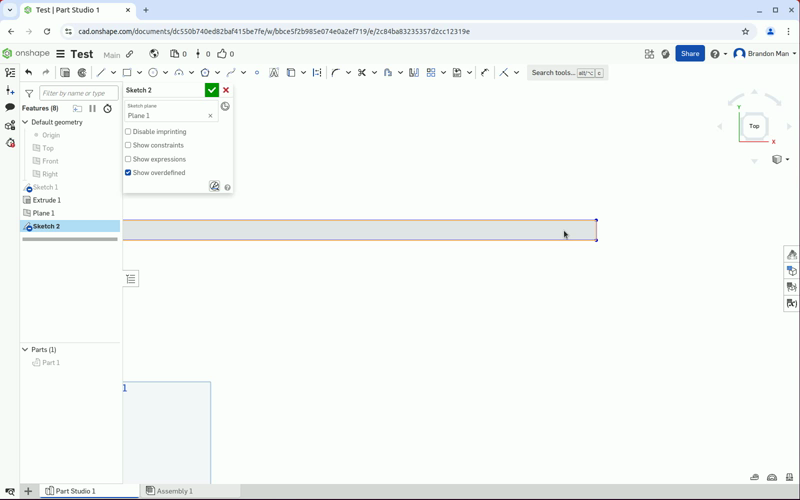
scroll(6)
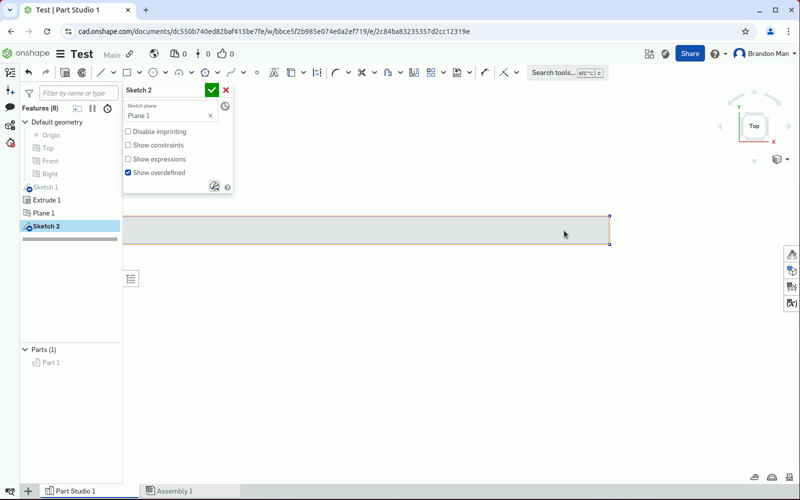
scroll(6)
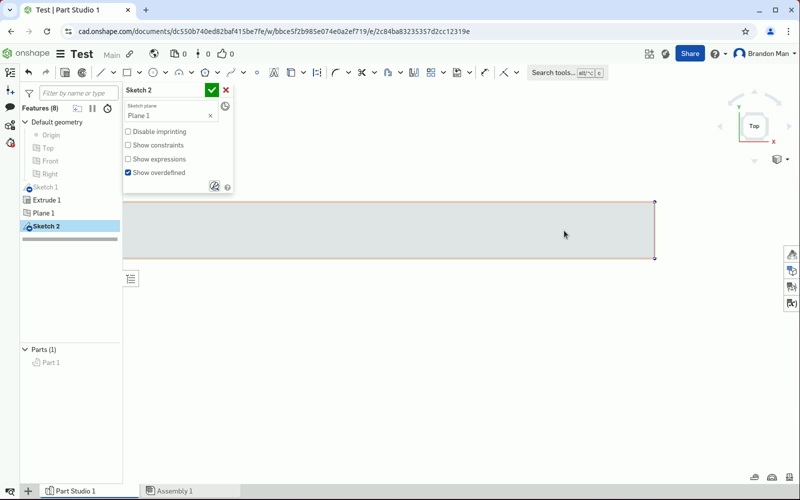
click(564, 230)
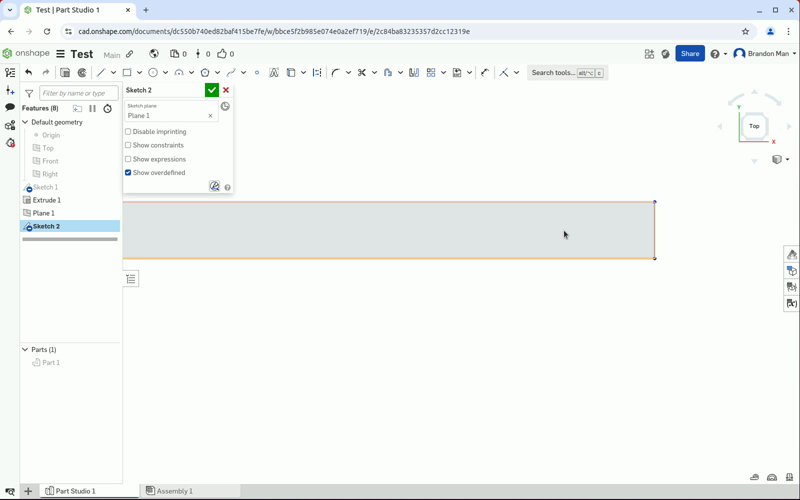
scroll(-6)
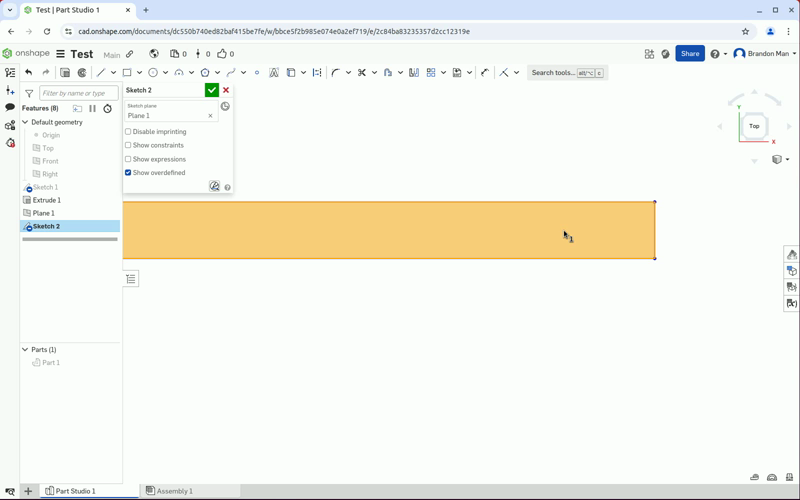
scroll(-6)
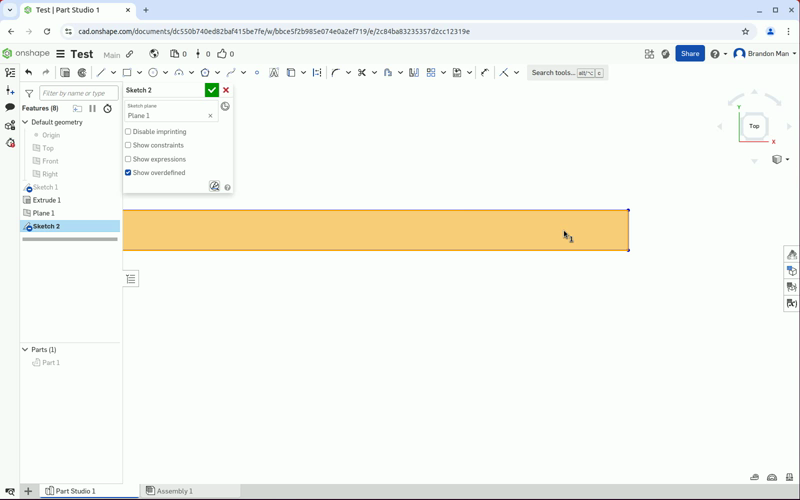
scroll(-6)
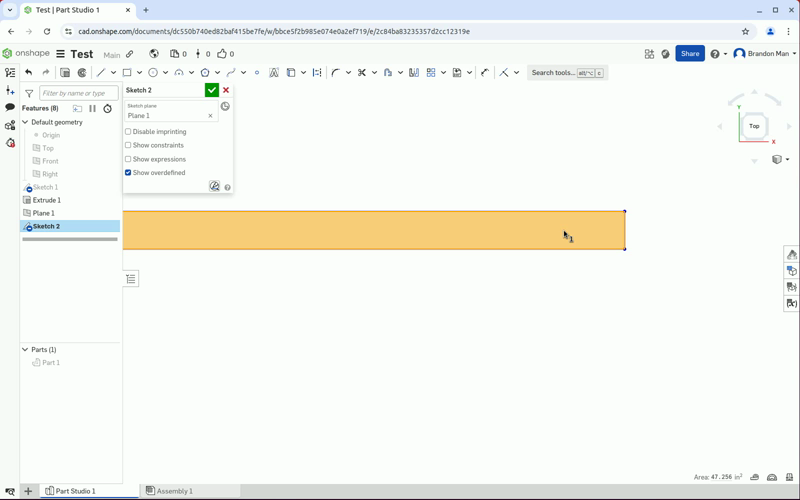
scroll(-6)
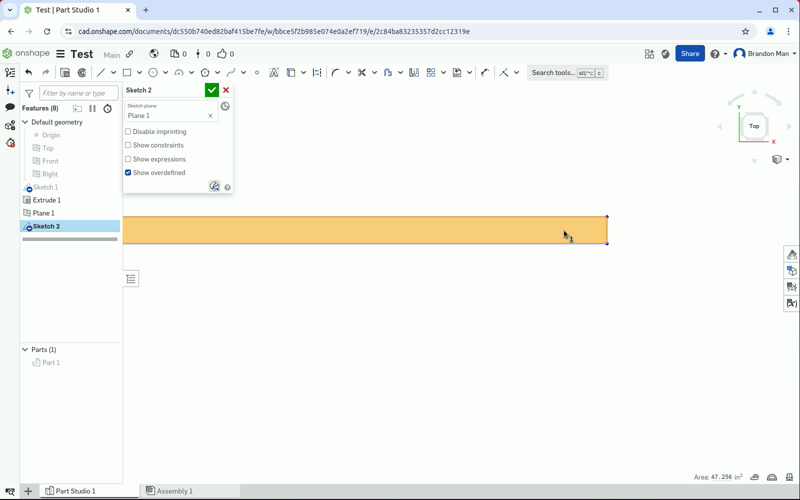
scroll(-6)
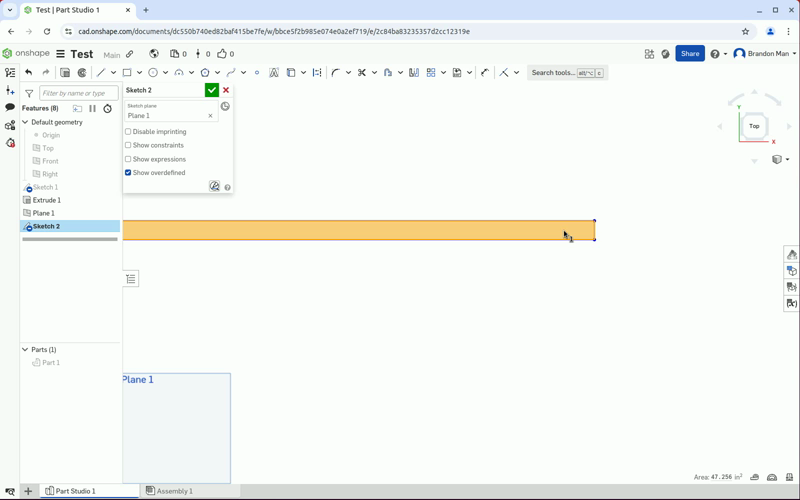
scroll(-6)
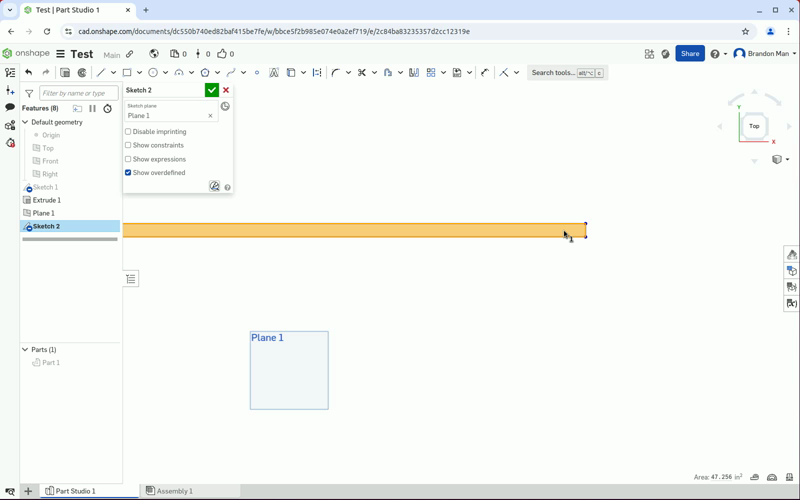
scroll(-6)
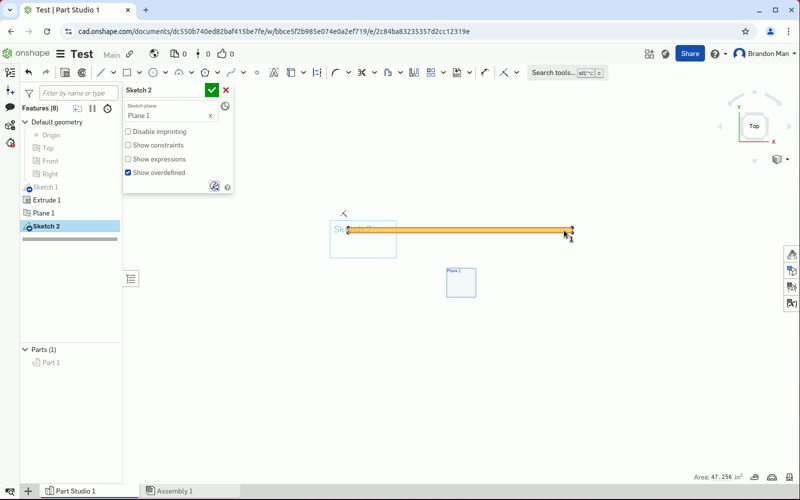
mouse_move(73, 352)
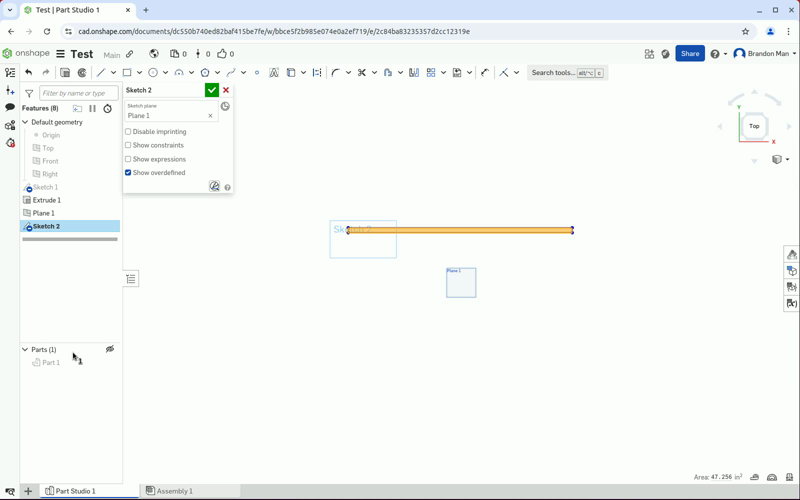
key(shift+y)
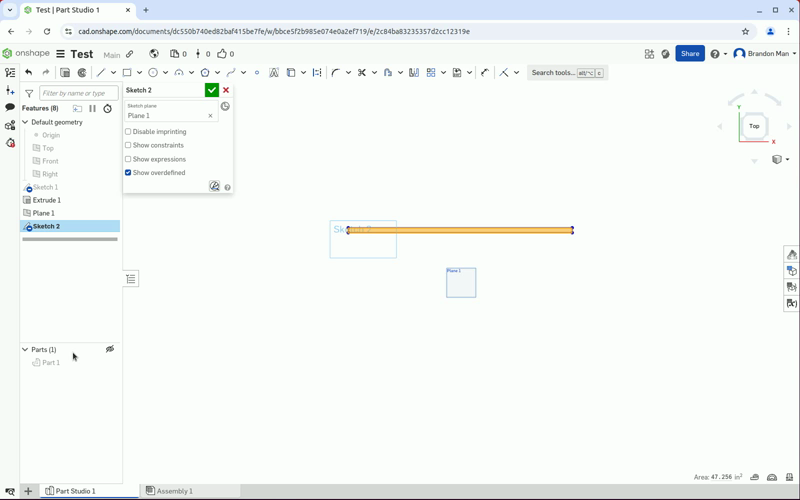
key(shift+e)
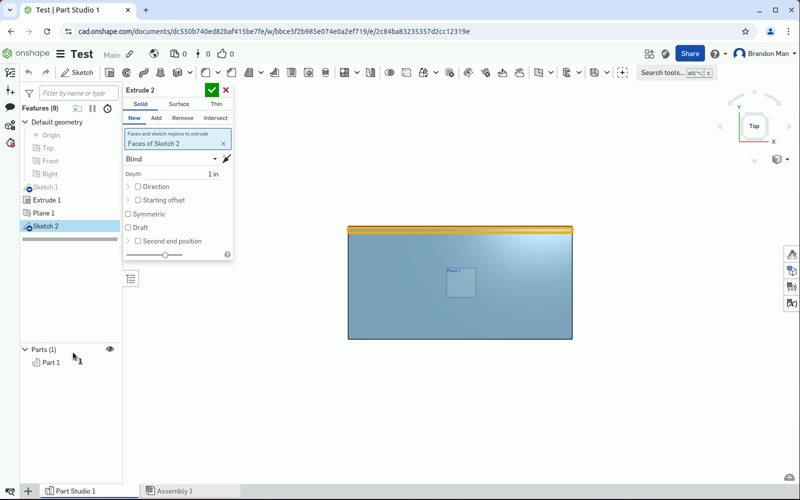
mouse_move(143, 106)
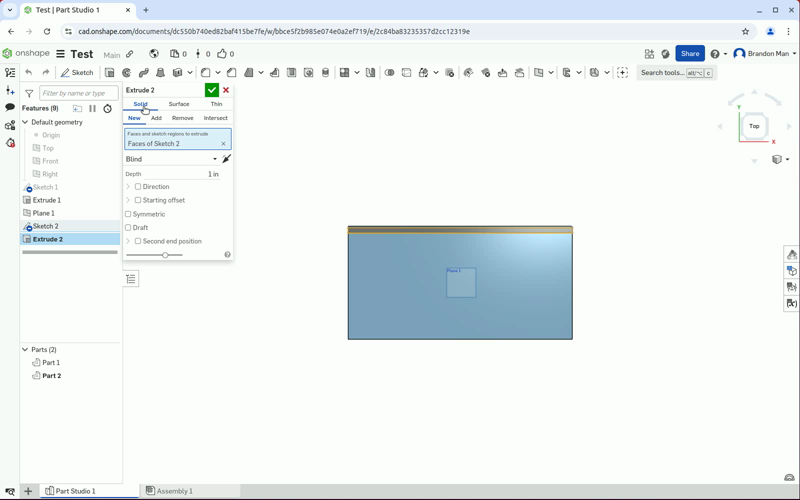
click(143, 106)
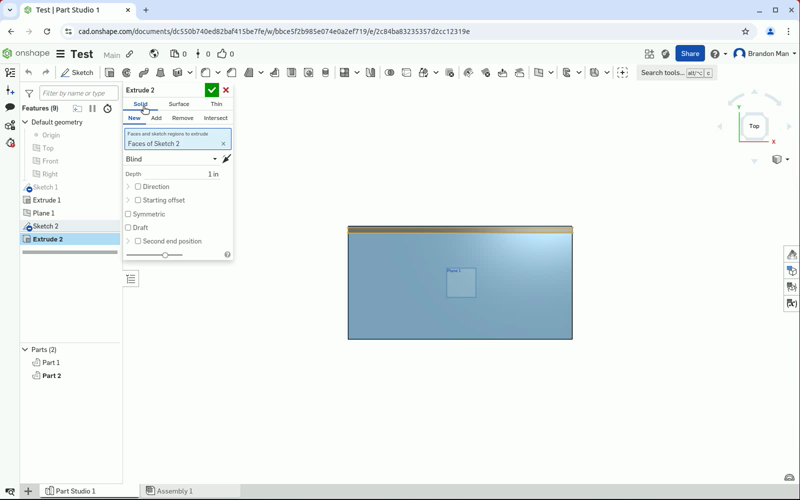
mouse_move(137, 120)
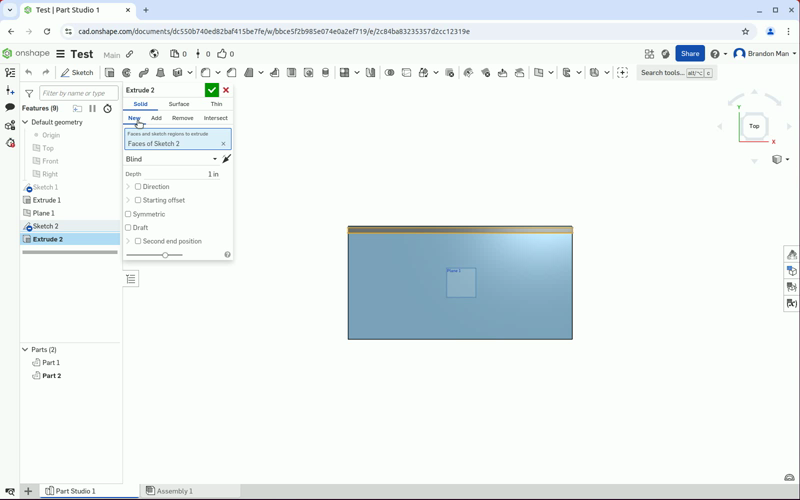
click(137, 120)
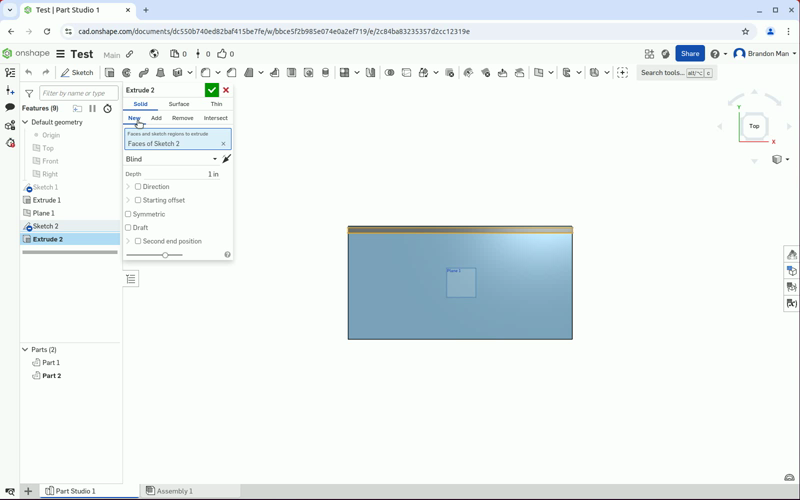
key(tab, 4)
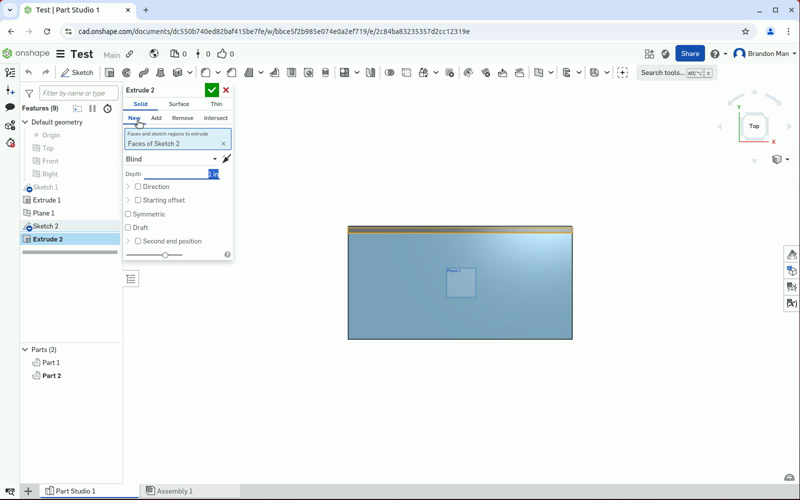
text(5.777)
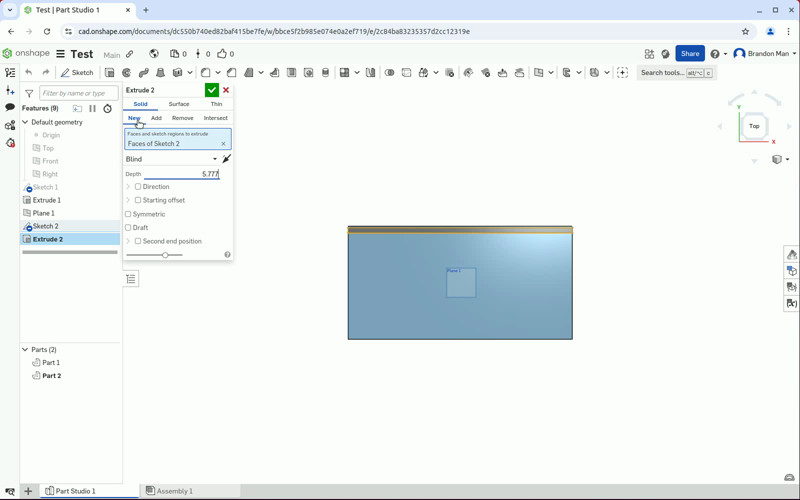
key(enter)
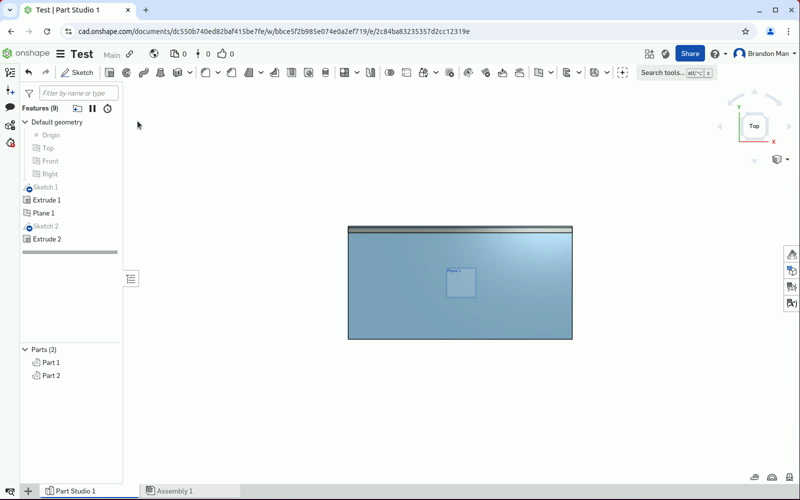
key(shift+h)
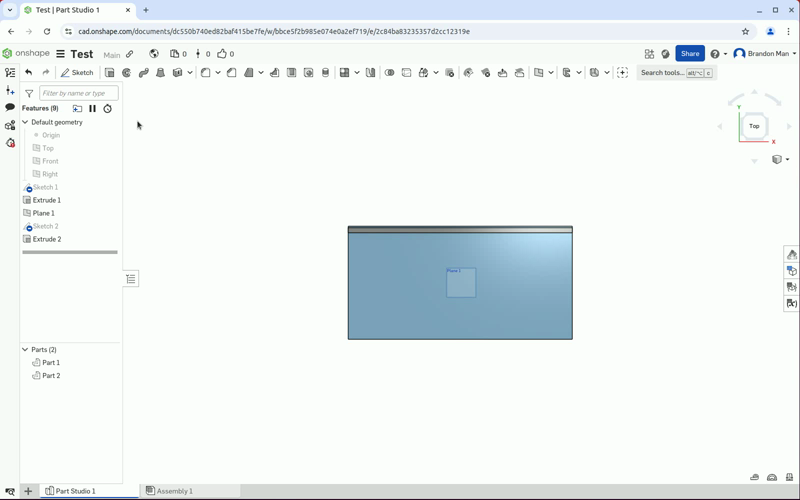
key(shift+h)
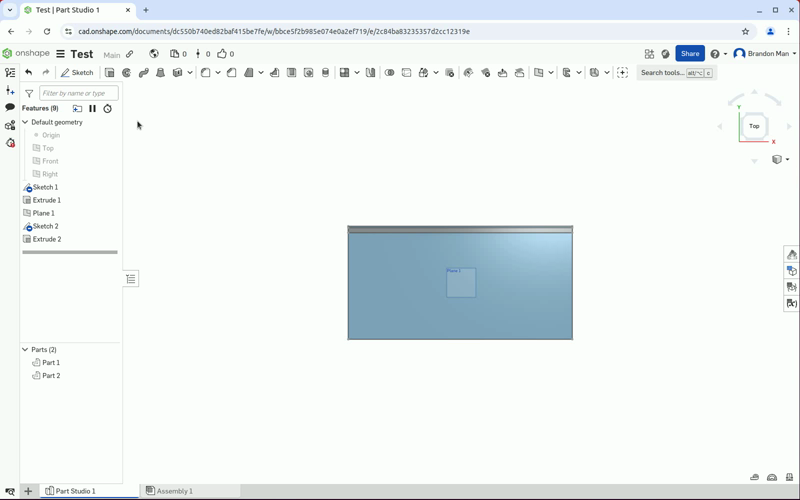
key(shift+7)
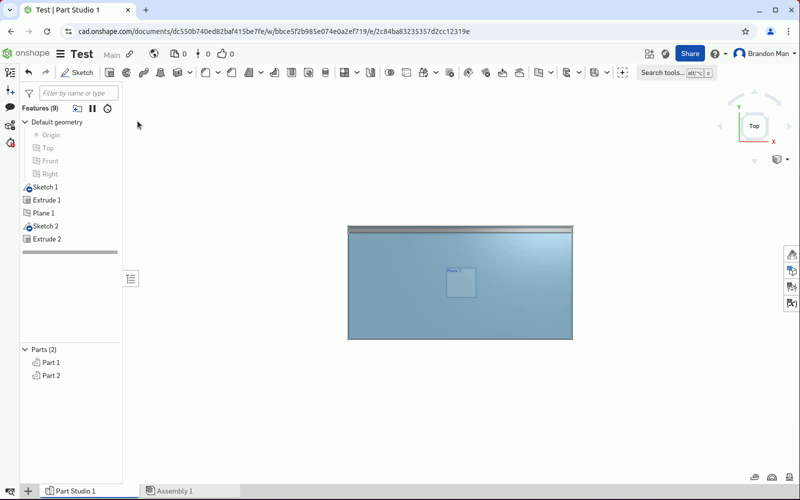
key(up, 3)
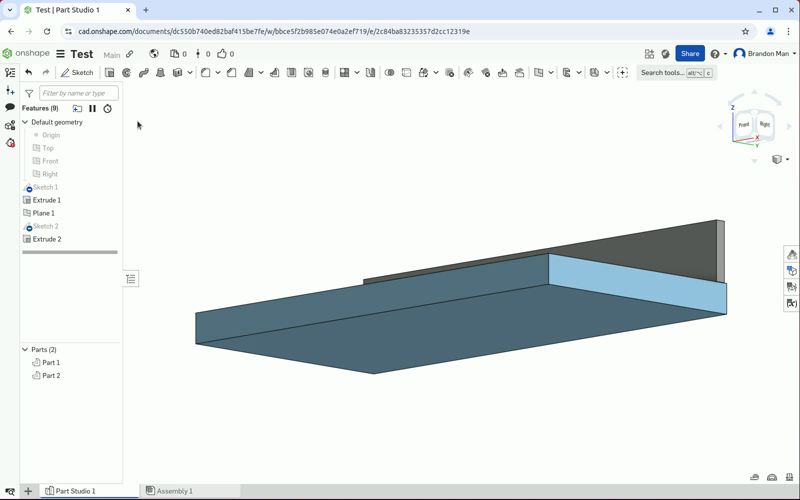
key(left, 3)
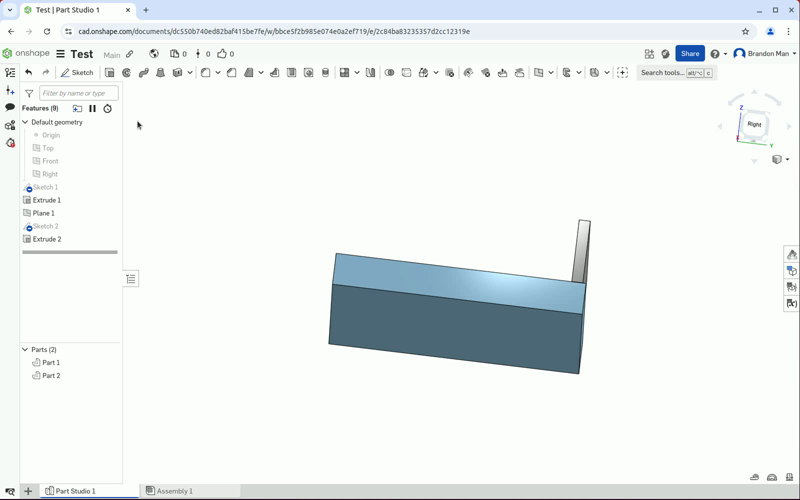
key(right, 3)
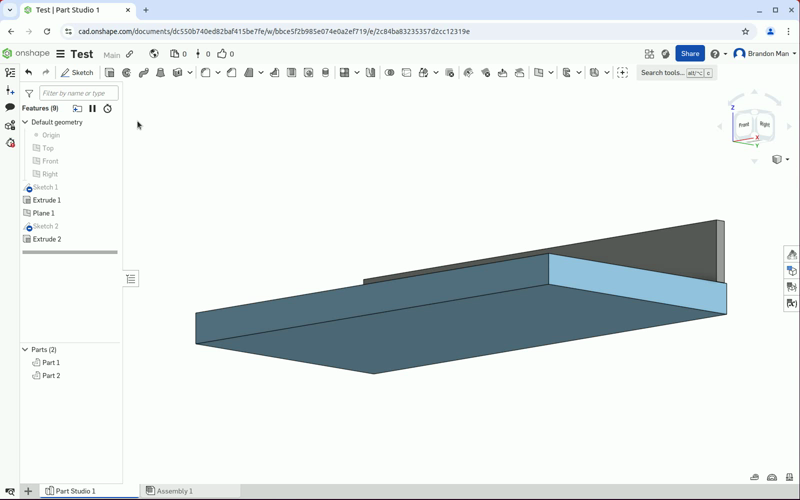
key(down, 3)
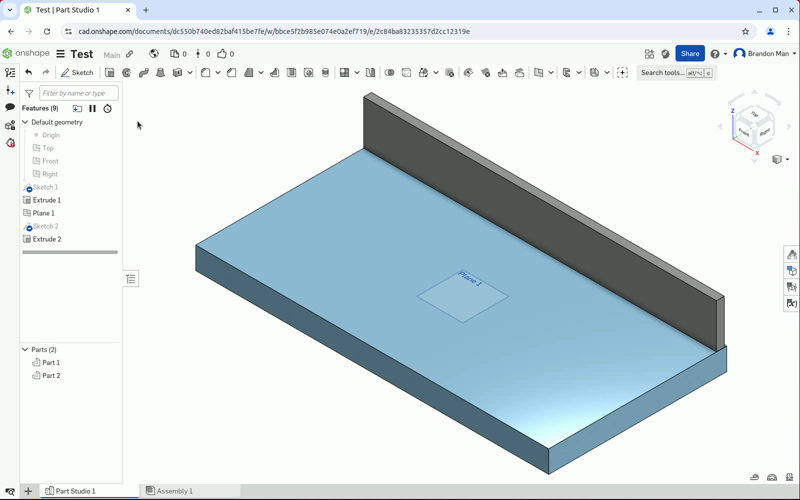
mouse_move(73, 189)
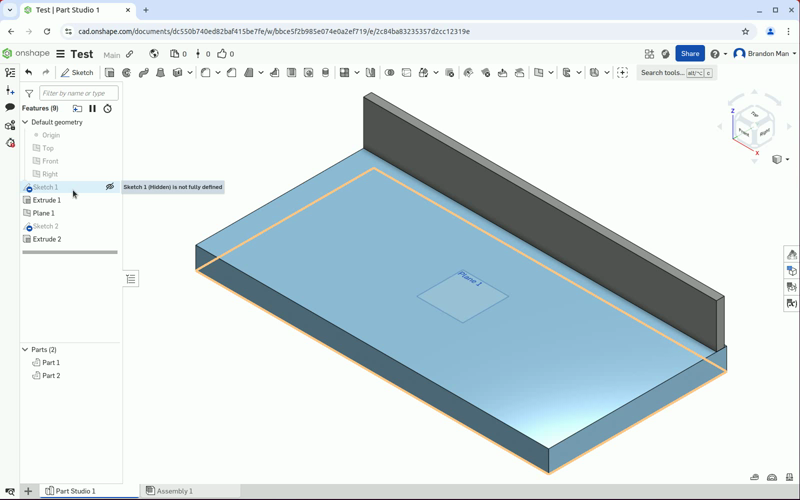
click(73, 189)